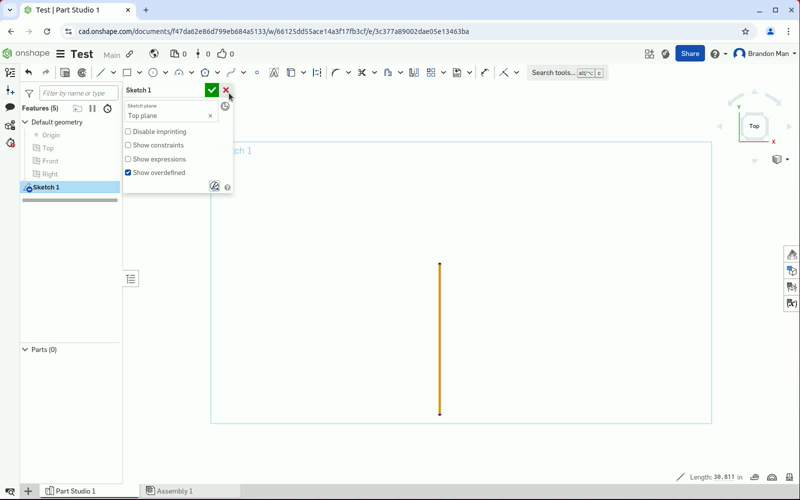
key(shift+h)
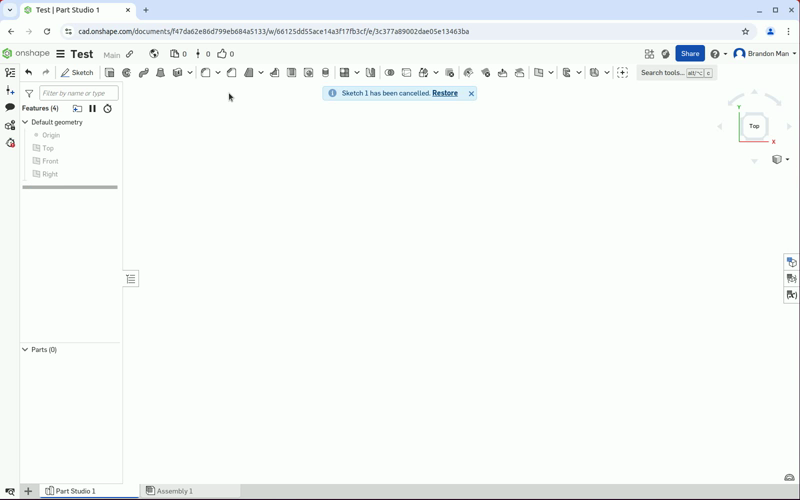
mouse_move(73, 352)
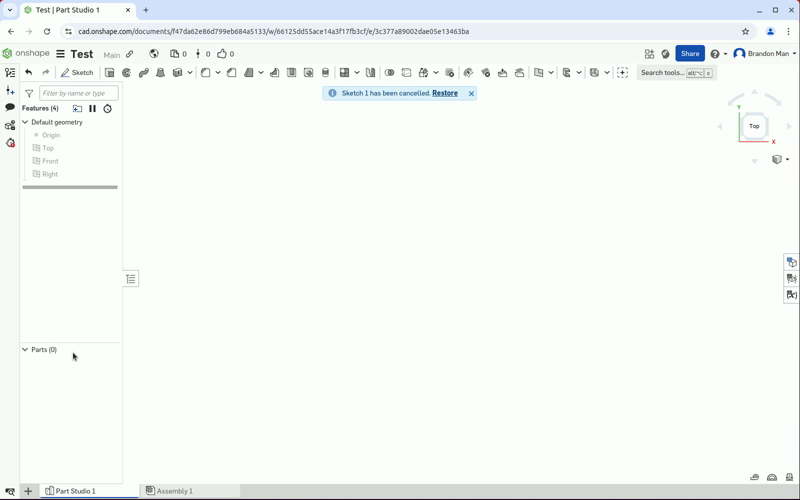
key(y)
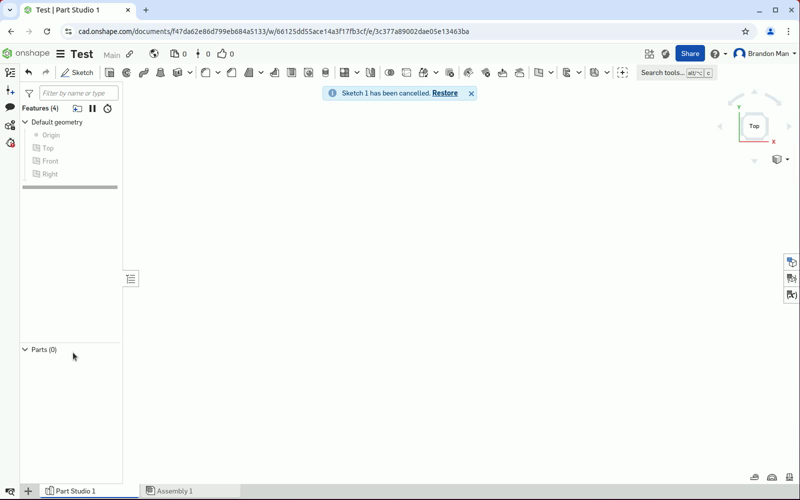
key(shift+p)
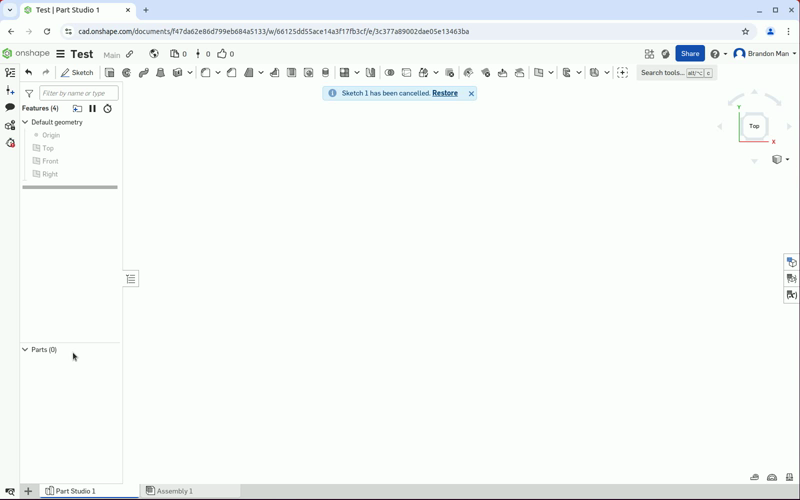
key(space)
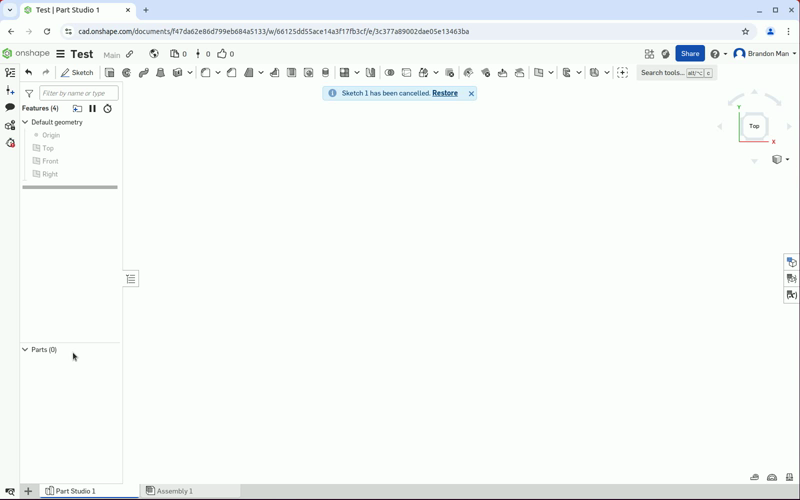
key_down(shift)
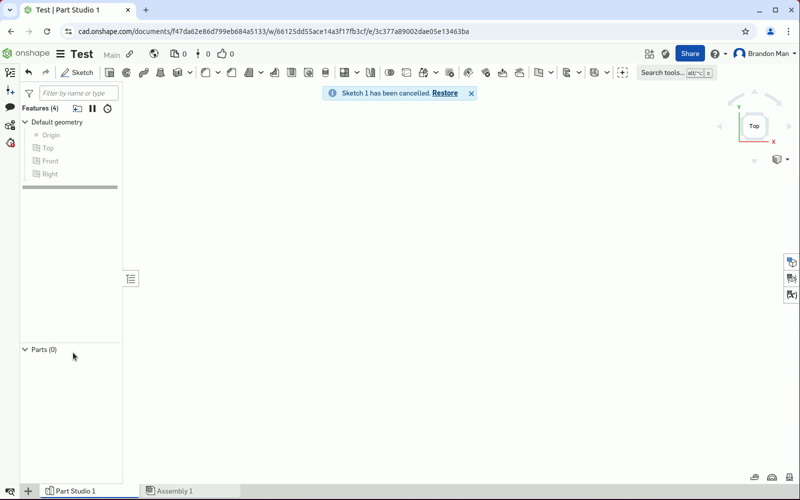
key(up)
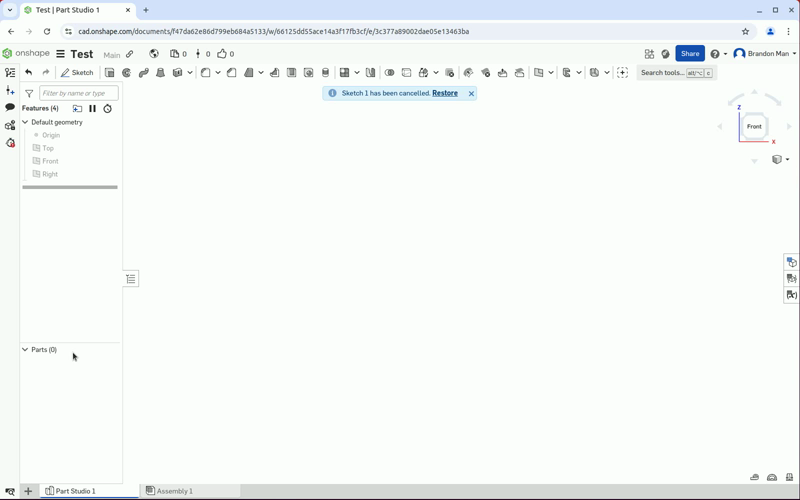
key_up(shift)
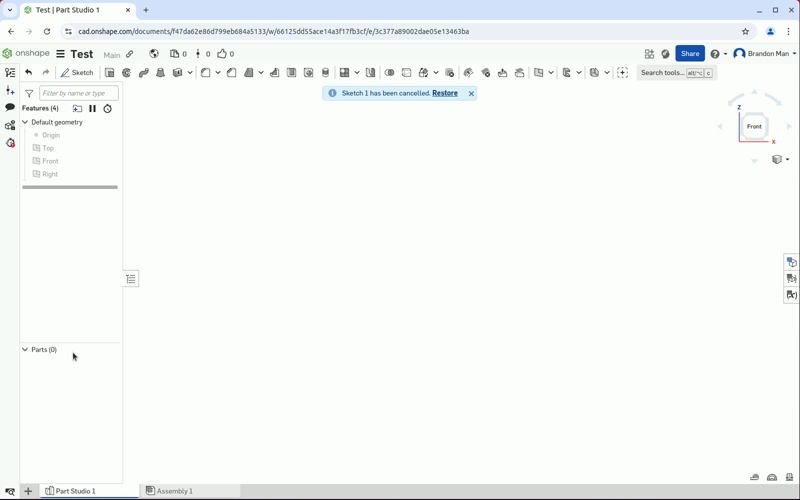
mouse_move(73, 352)
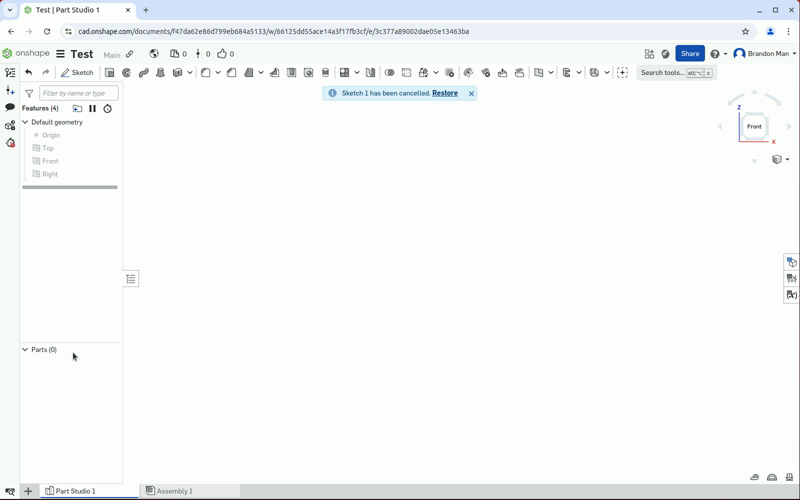
key(shift+y)
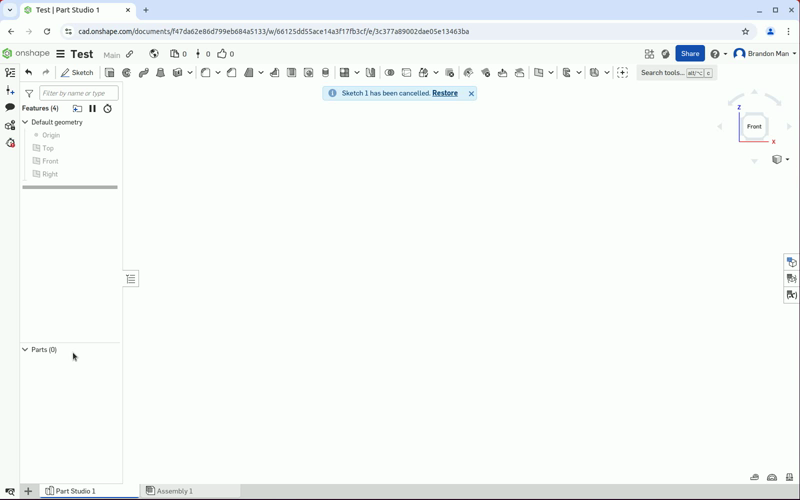
key(shift+s)
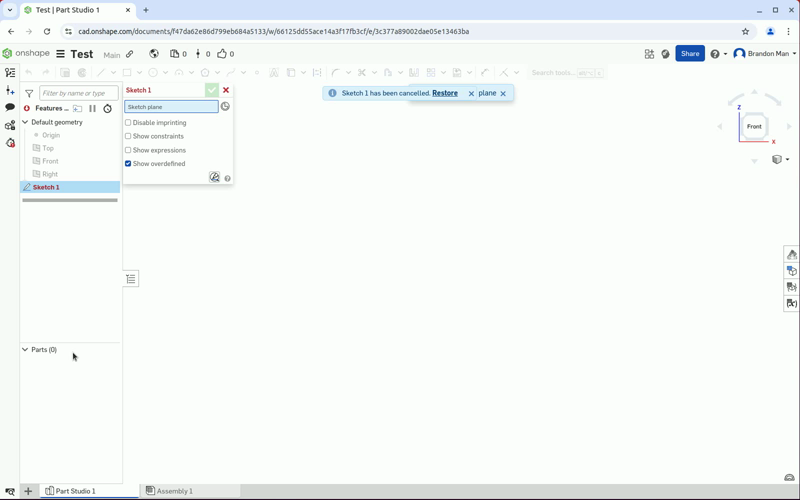
mouse_move(73, 163)
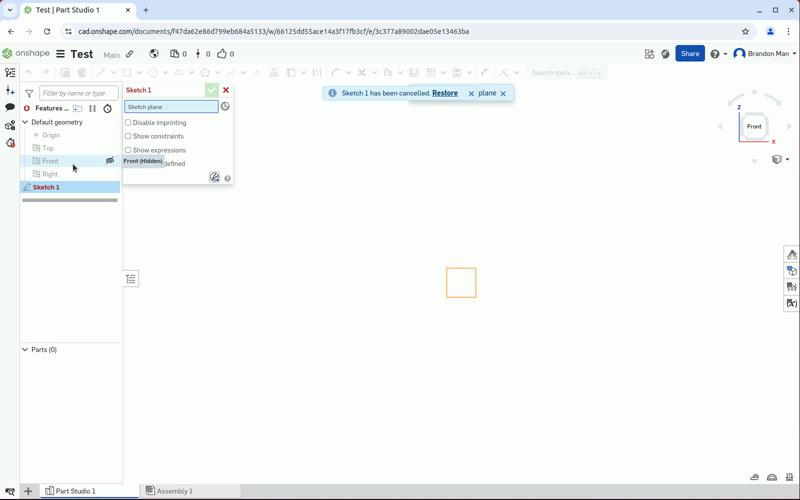
click(73, 163)
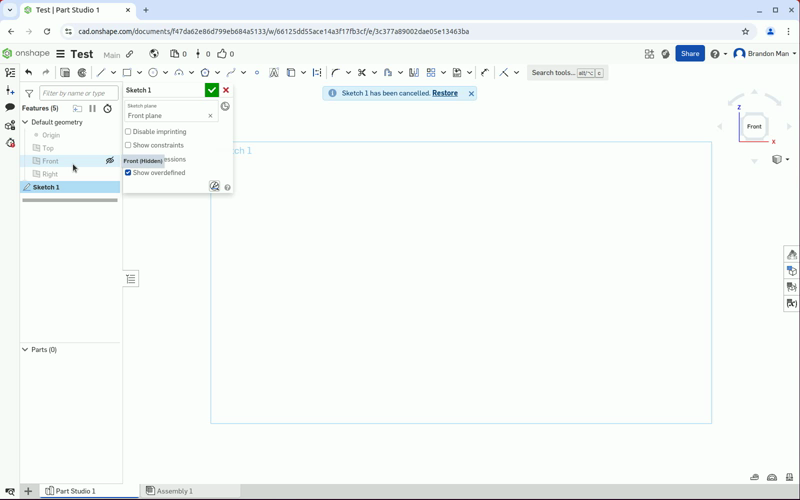
mouse_move(73, 352)
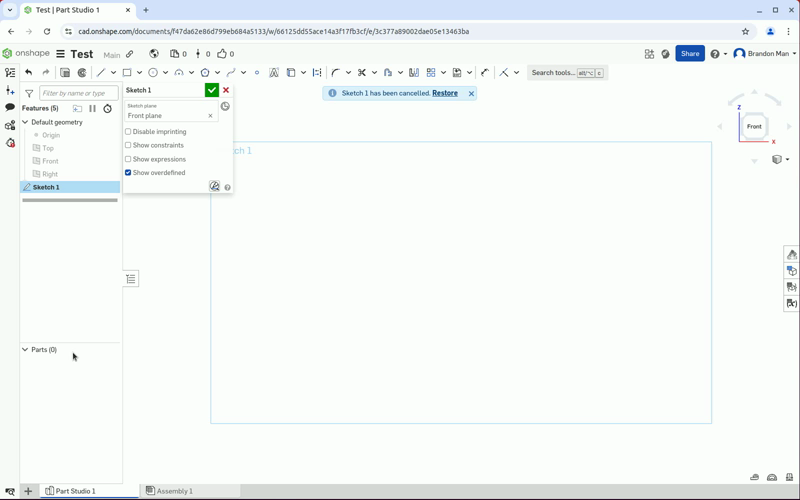
key(y)
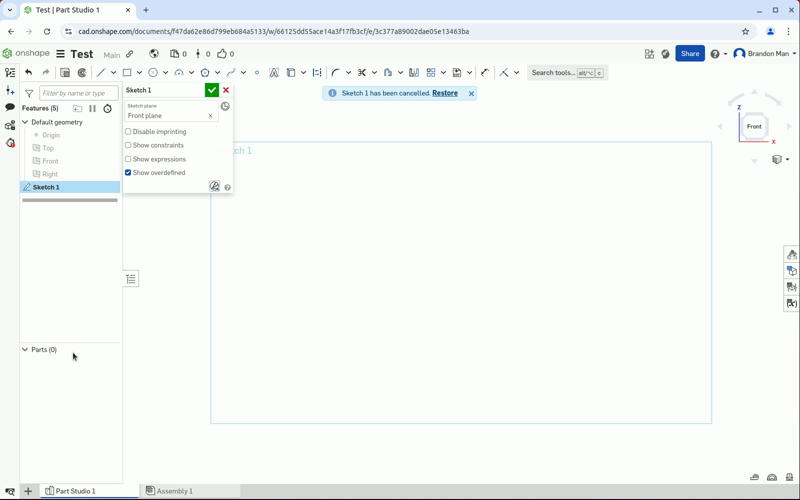
key(l)
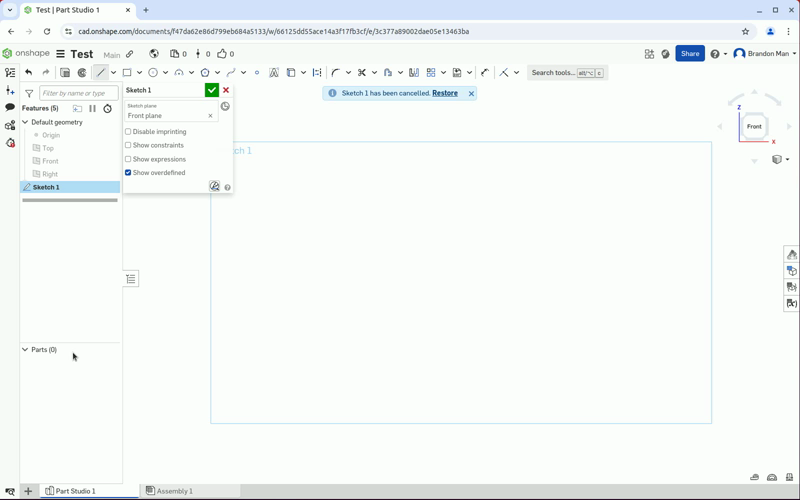
key_down(shift)
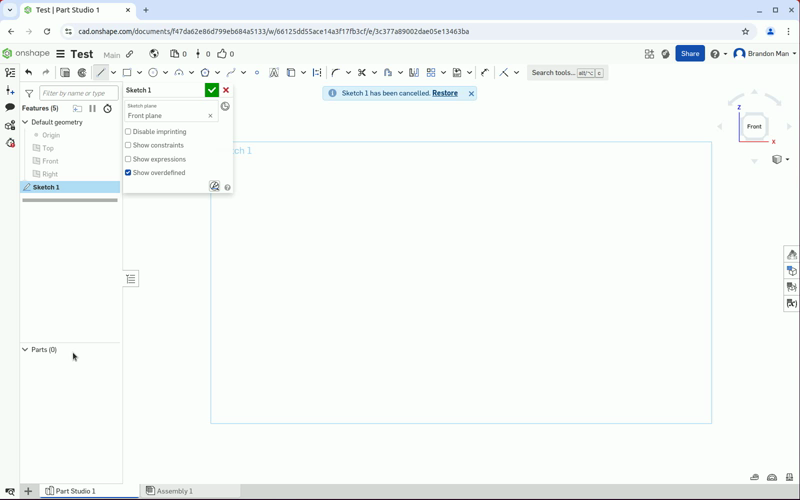
mouse_move(403, 327)
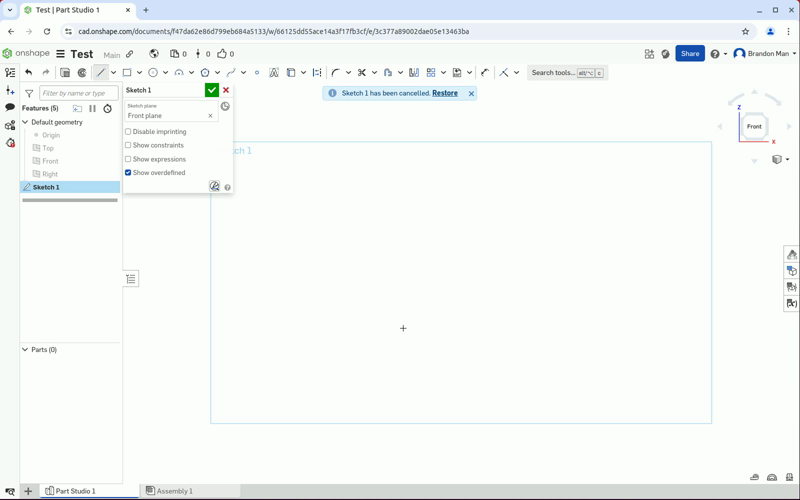
click(403, 327)
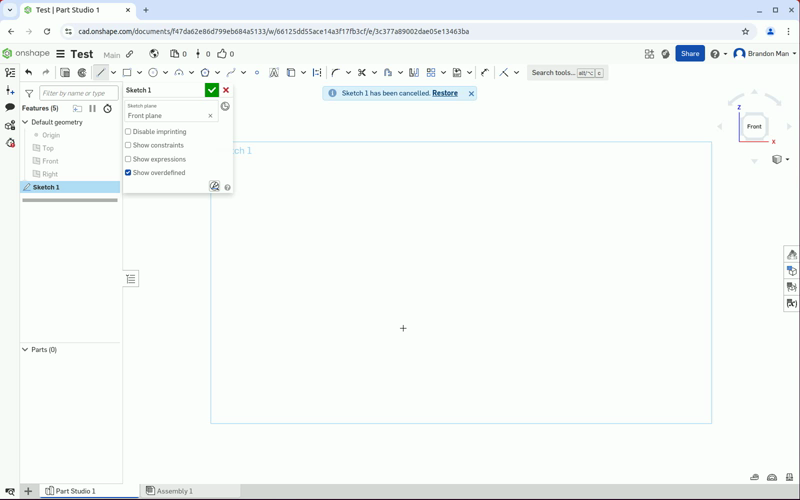
key_up(shift)
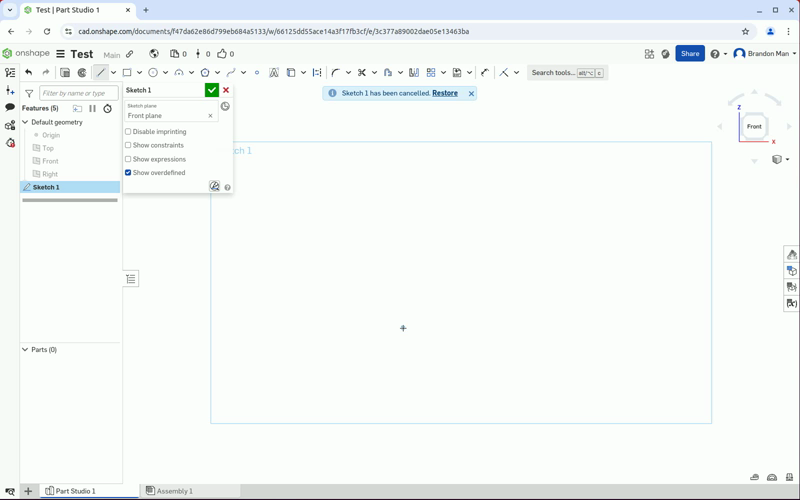
key_down(shift)
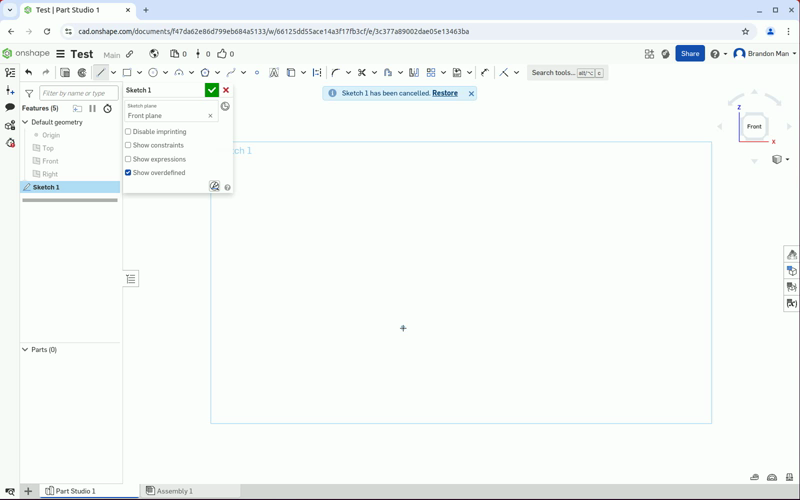
mouse_move(515, 327)
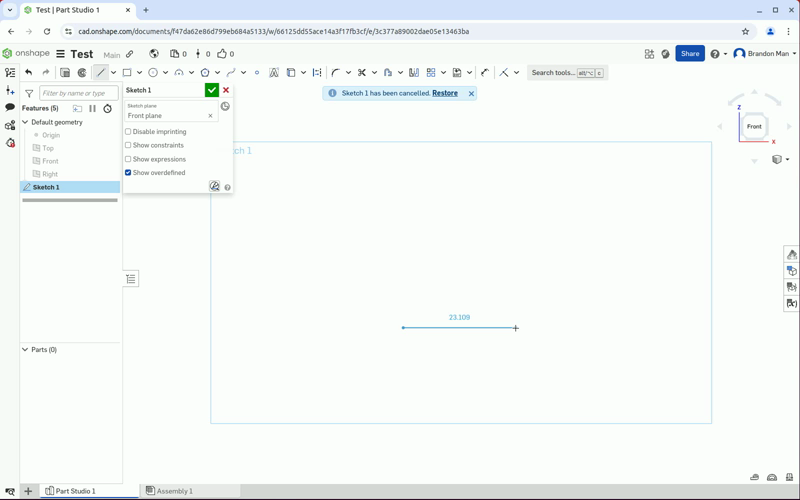
click(515, 327)
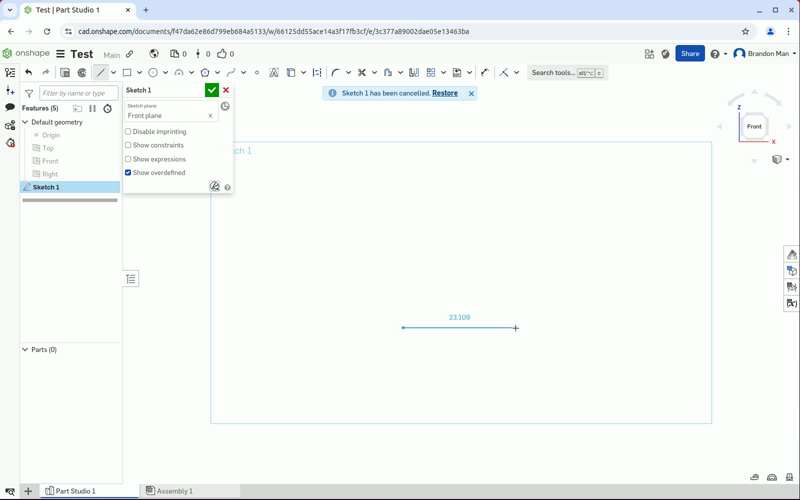
key_up(shift)
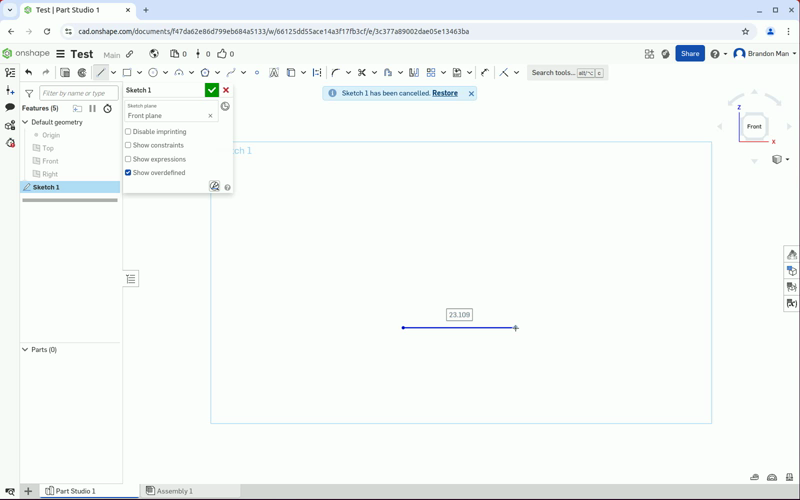
key_down(shift)
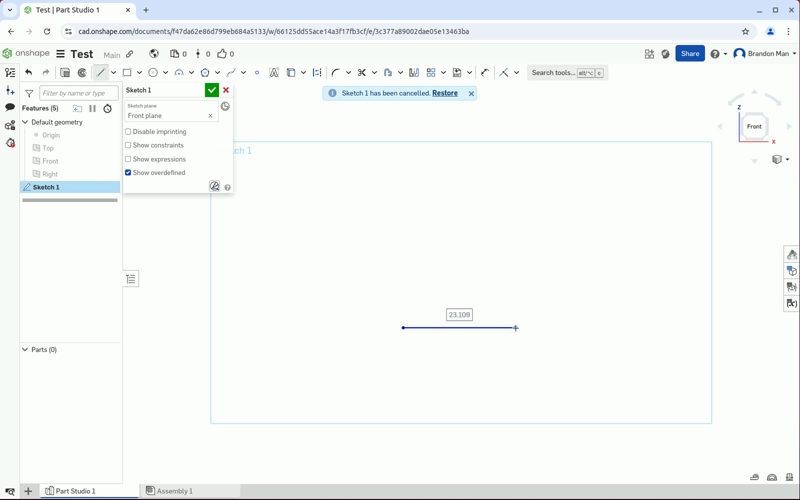
mouse_move(515, 239)
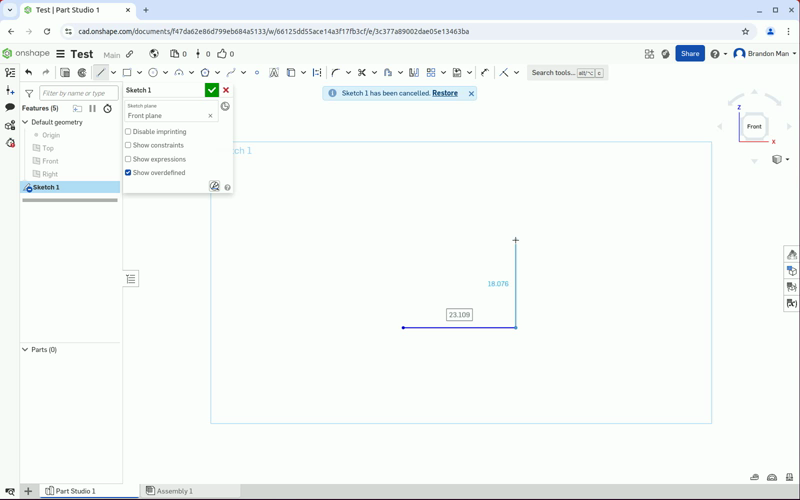
click(515, 239)
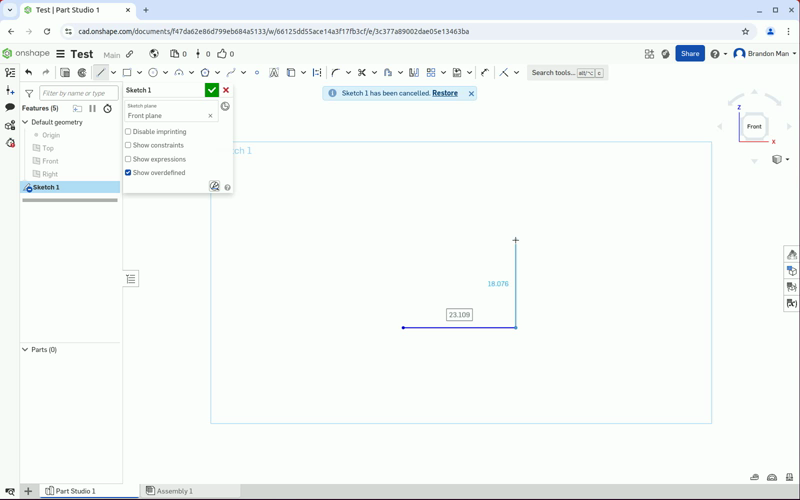
key_up(shift)
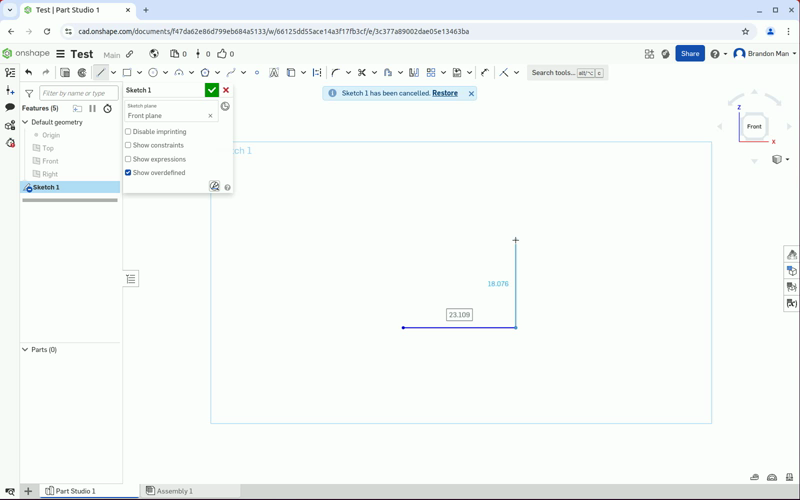
key_down(shift)
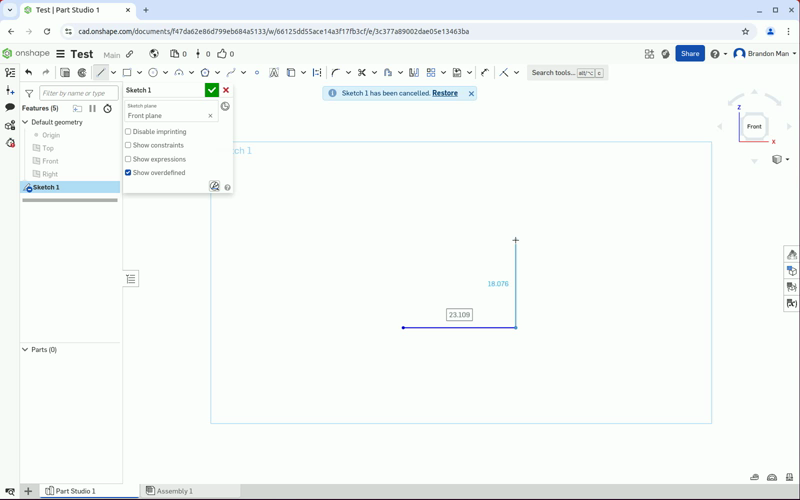
mouse_move(403, 239)
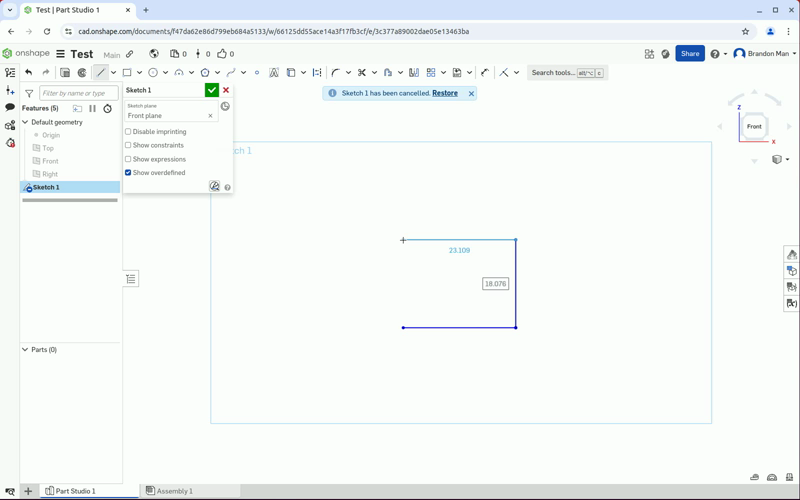
click(403, 239)
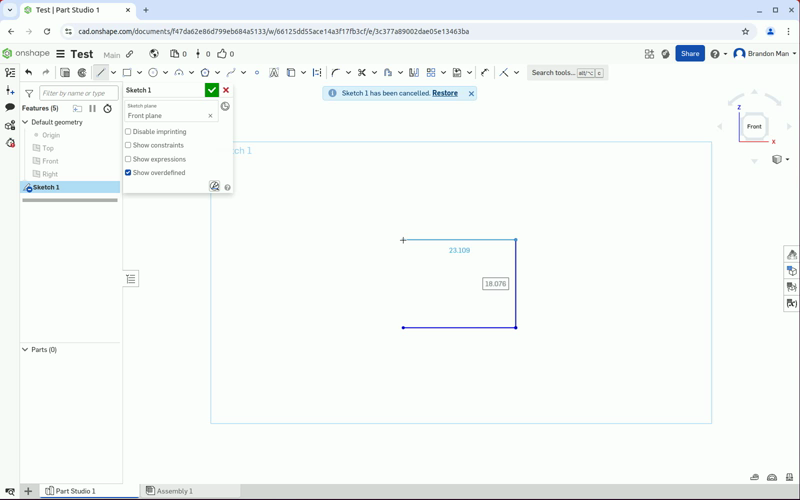
key_up(shift)
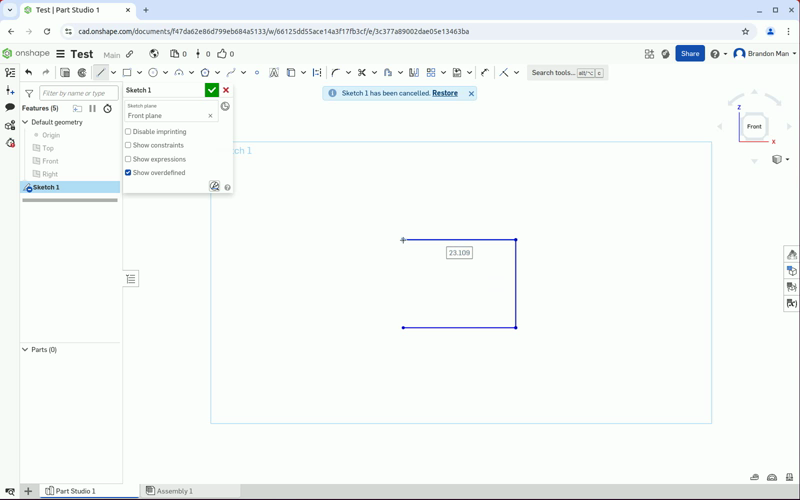
key_down(shift)
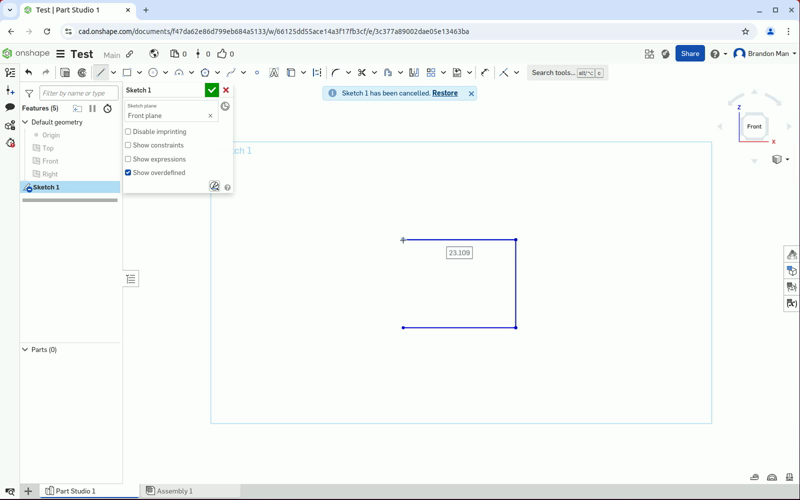
mouse_move(403, 327)
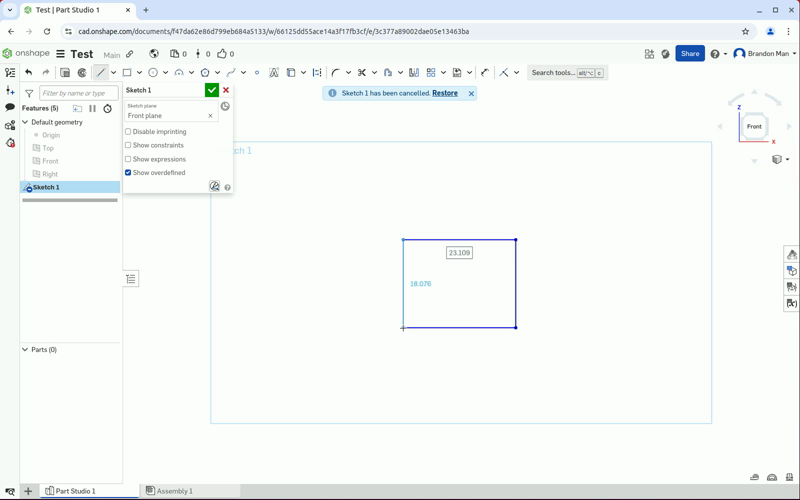
key_up(shift)
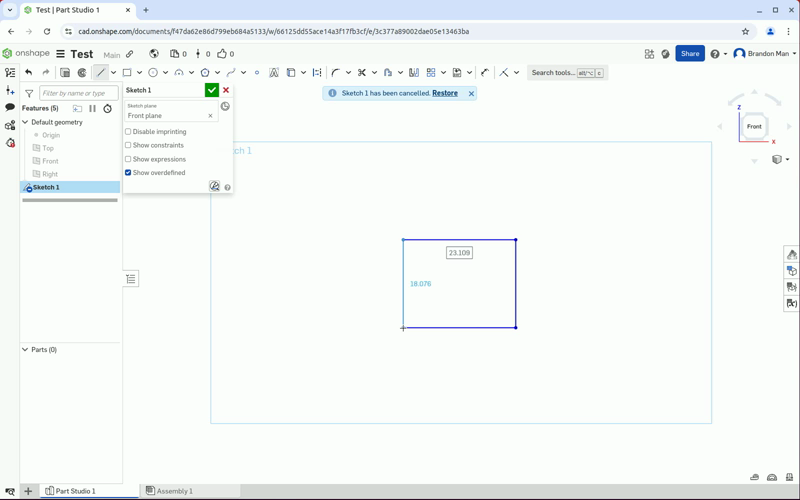
click(403, 327)
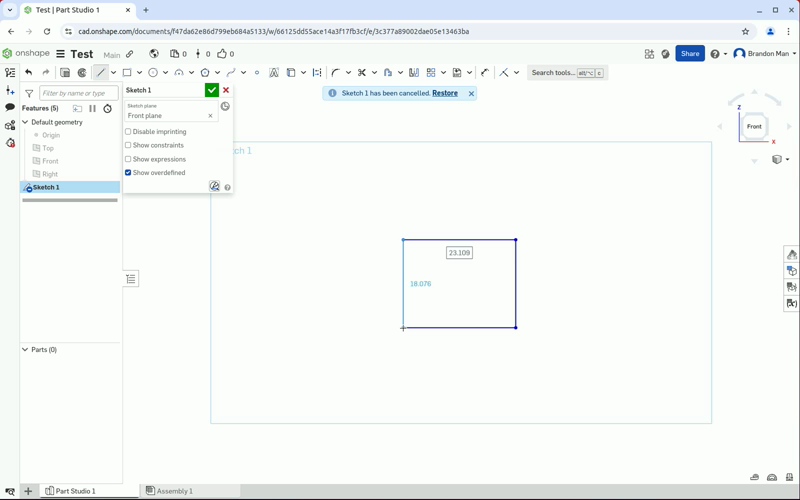
key(esc)
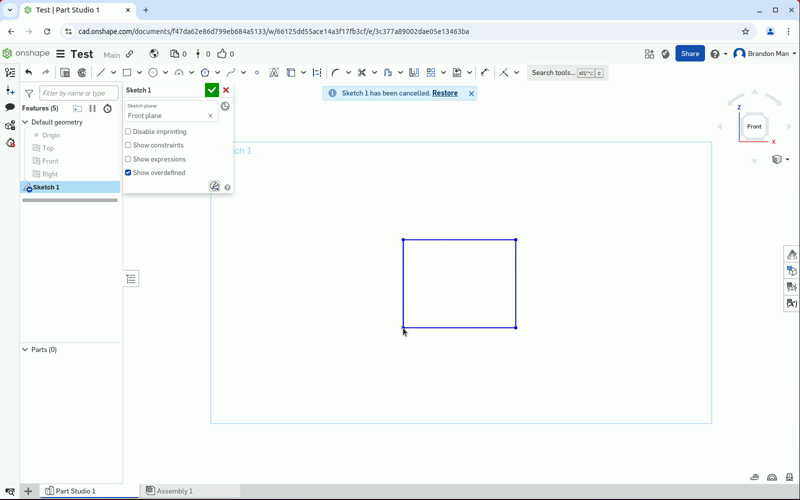
key(c)
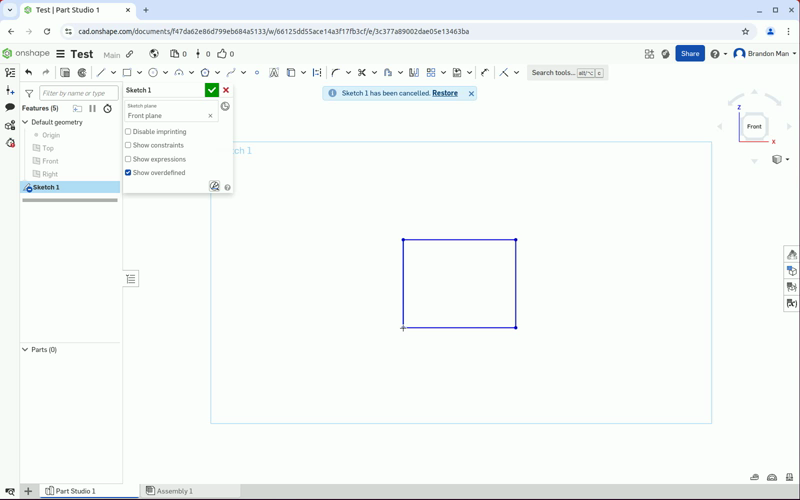
key_down(shift)
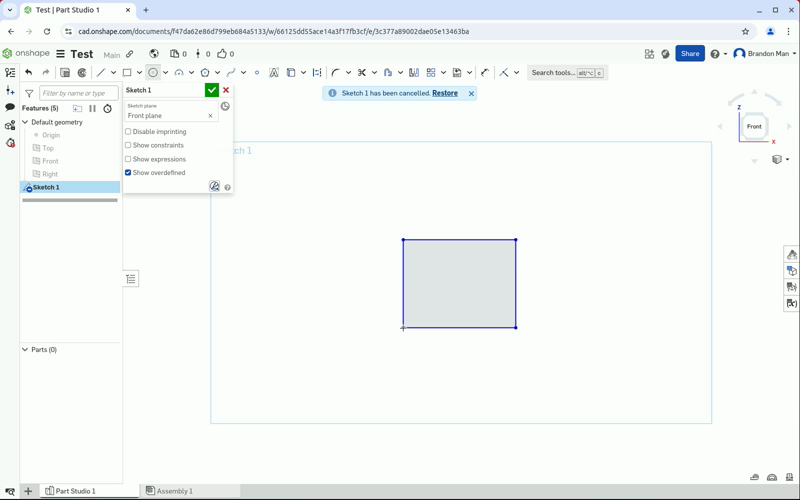
mouse_move(460, 283)
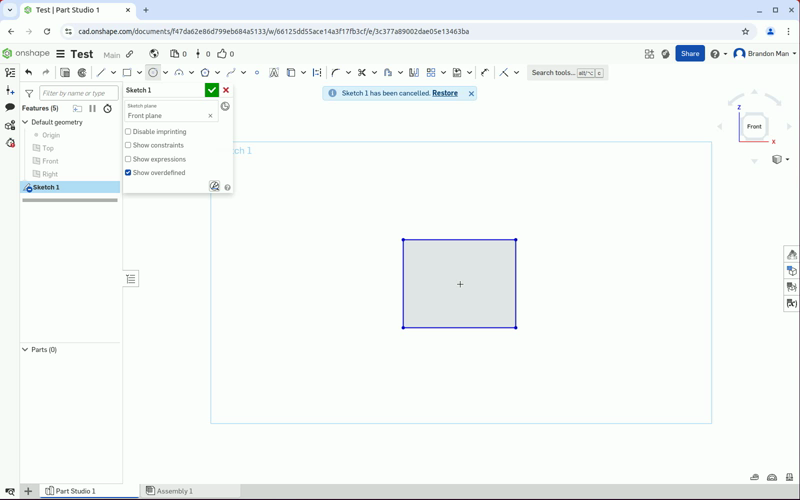
click(460, 283)
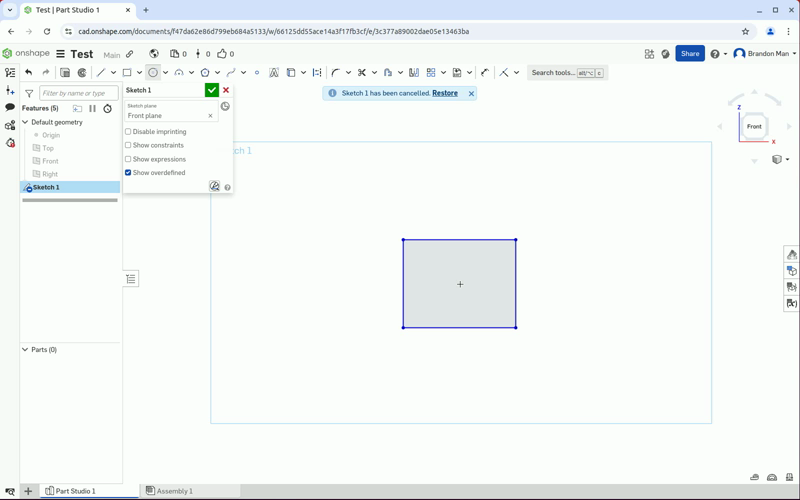
key_up(shift)
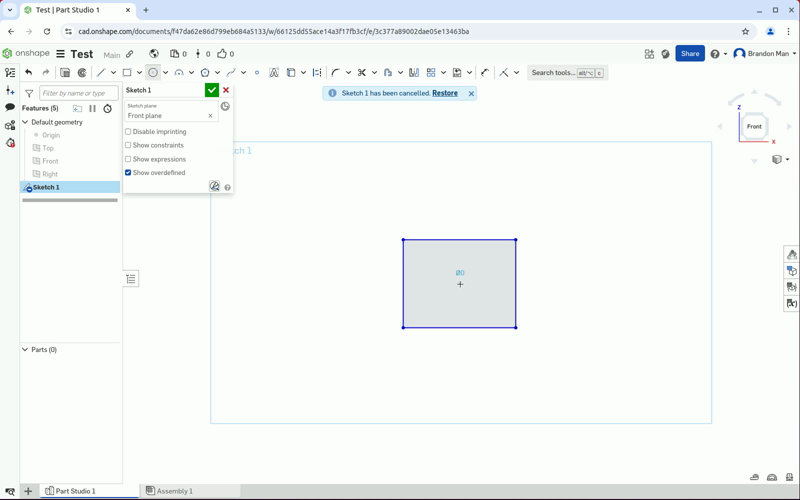
mouse_move(498, 283)
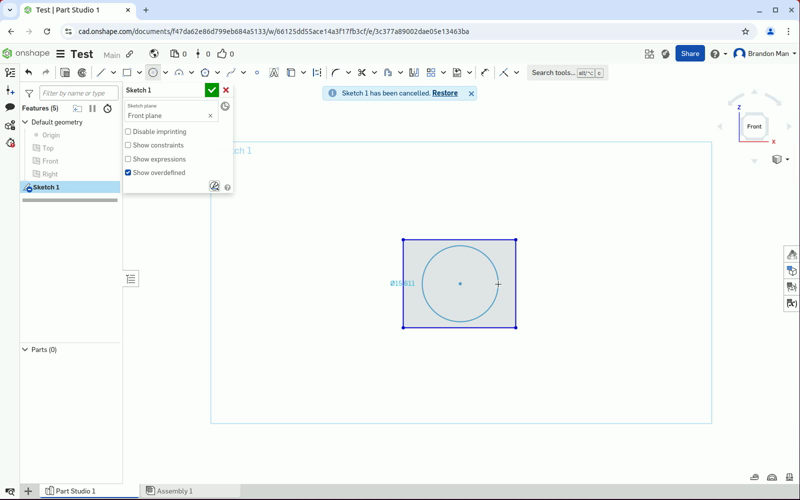
click(498, 283)
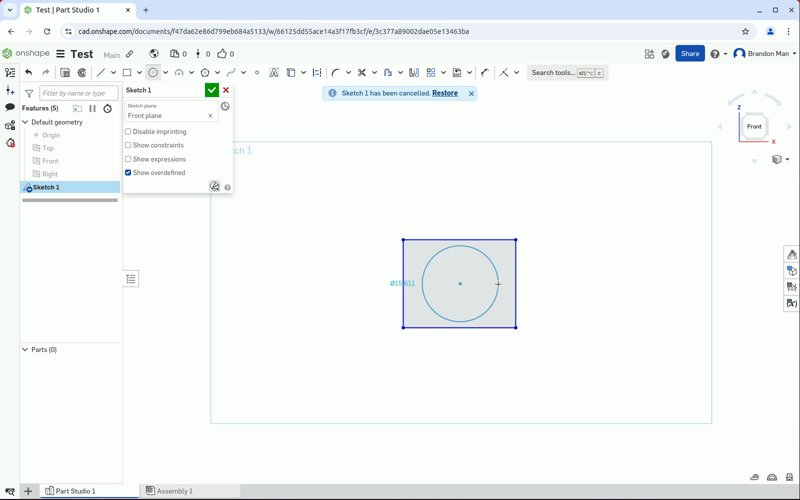
key(esc)
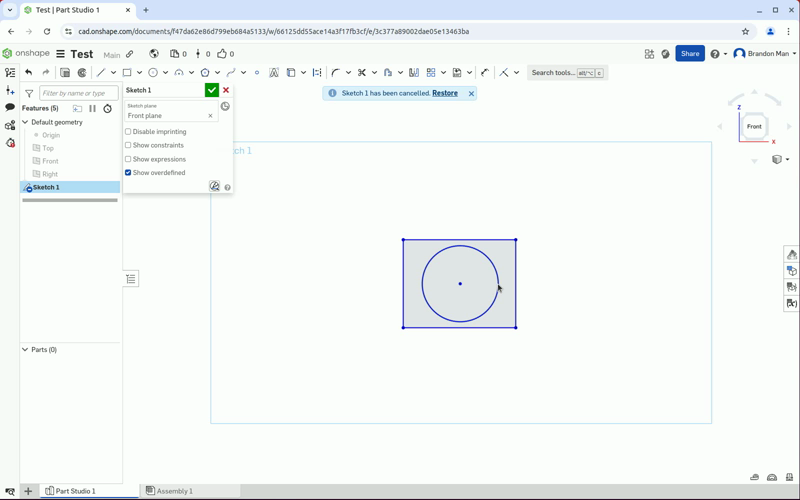
mouse_move(415, 276)
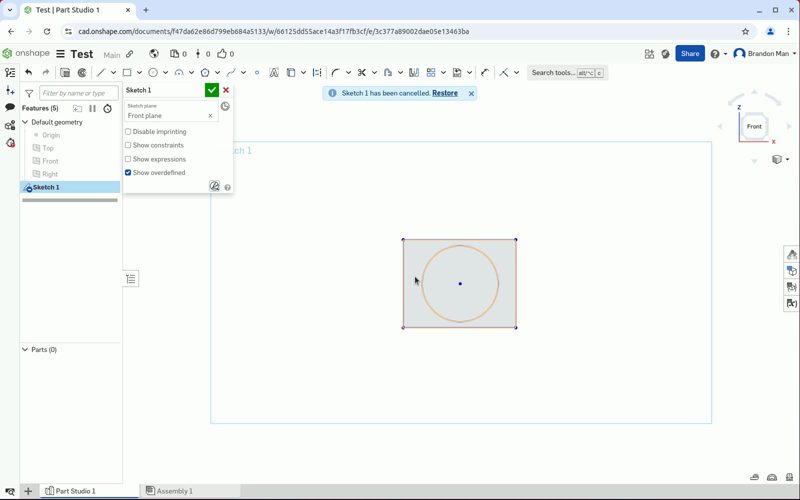
click(415, 276)
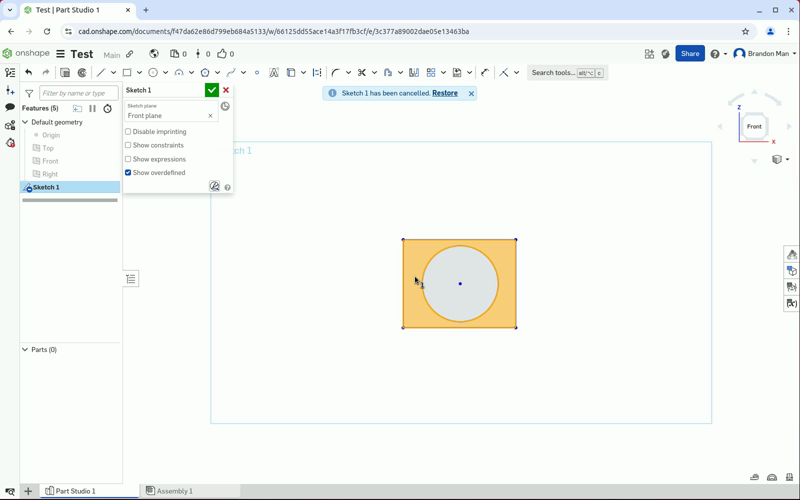
mouse_move(73, 352)
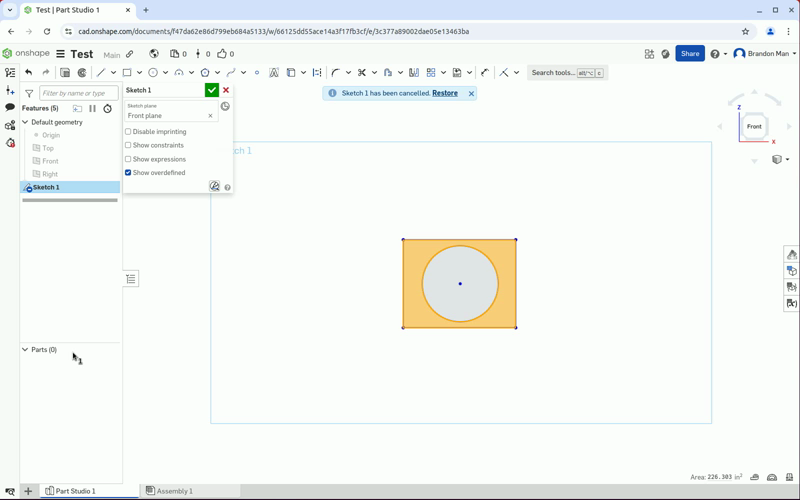
key(shift+y)
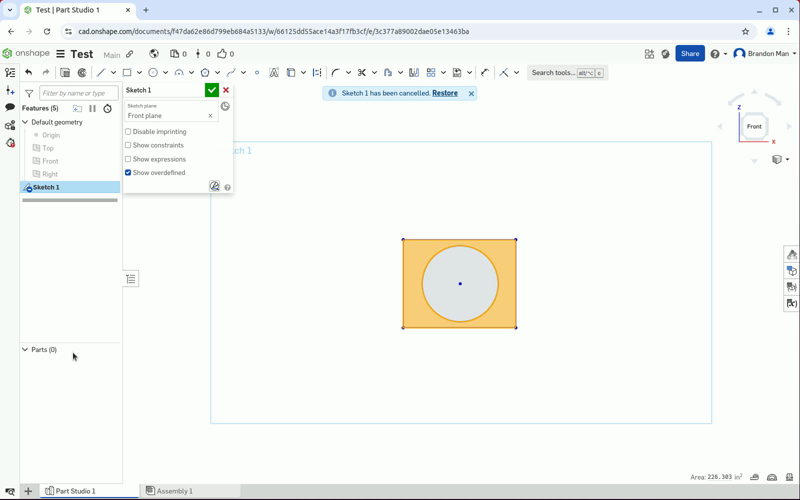
key(shift+e)
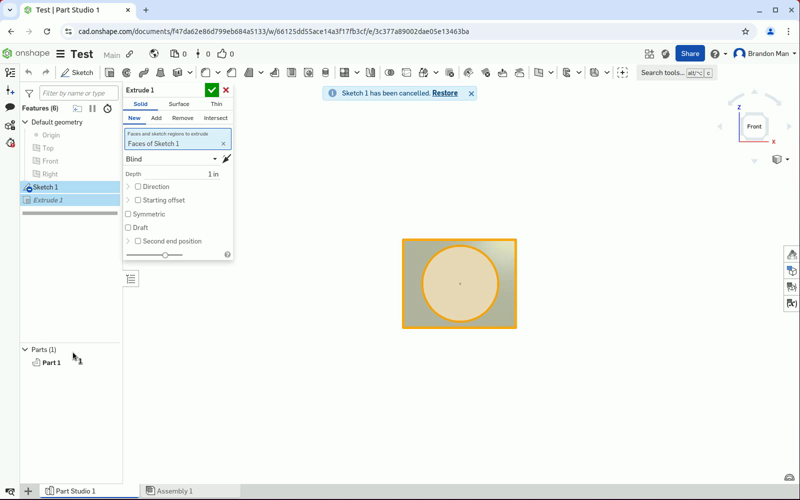
mouse_move(143, 106)
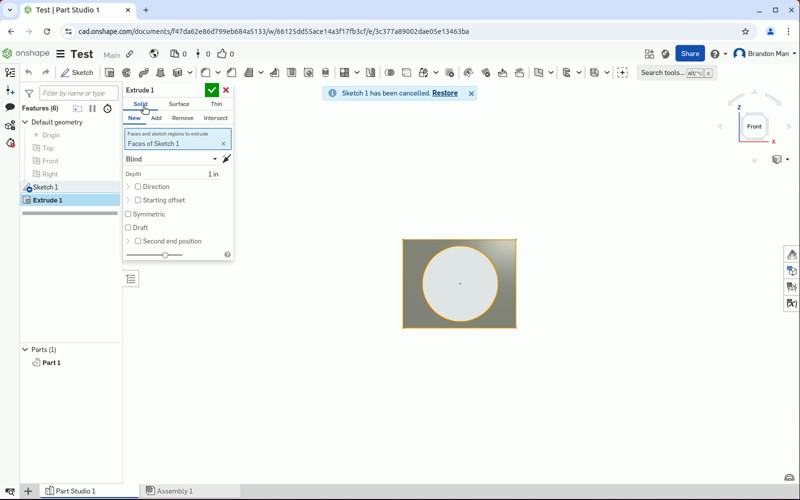
click(143, 106)
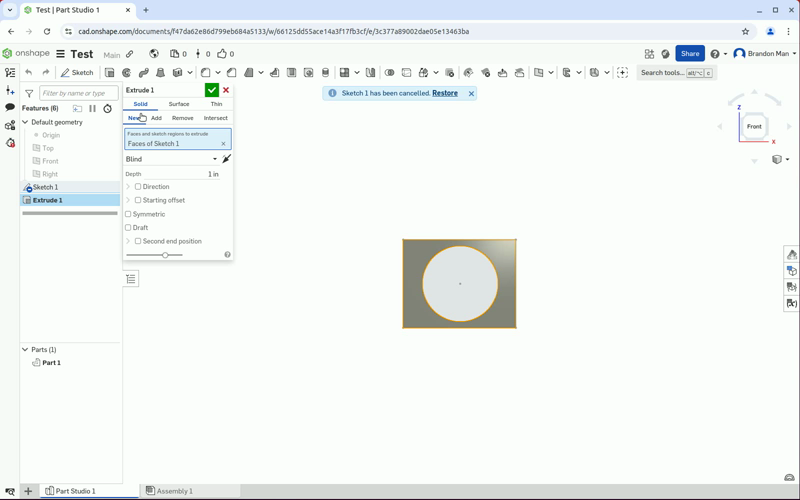
mouse_move(137, 120)
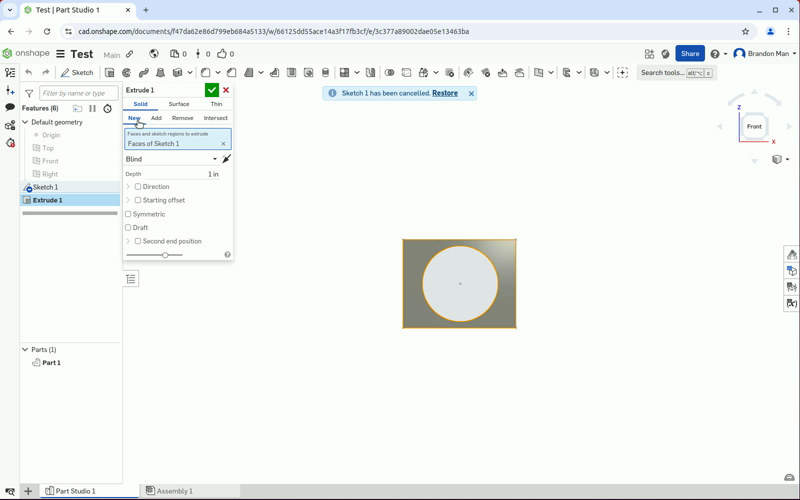
click(137, 120)
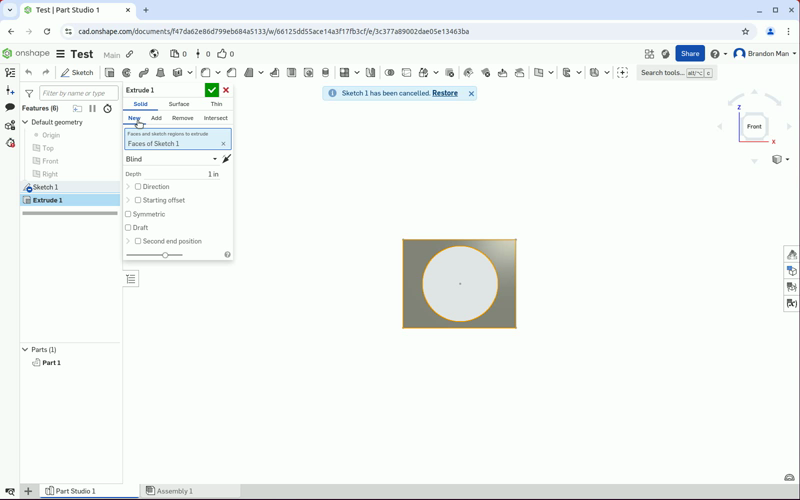
key(tab, 4)
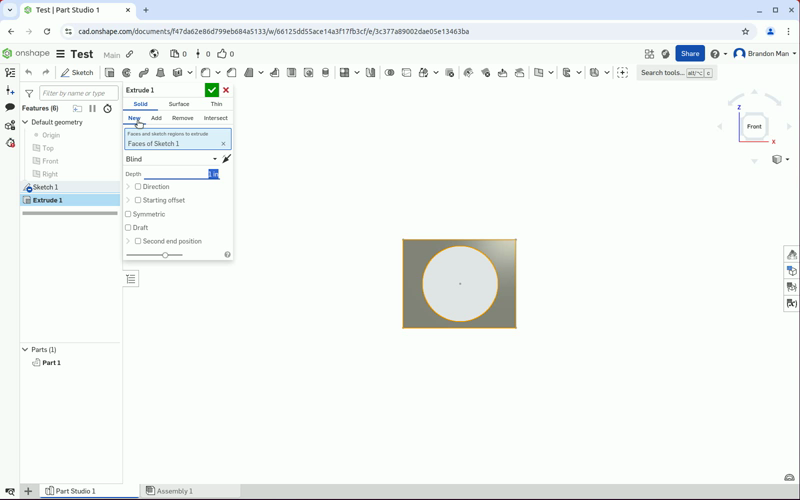
text(20.46)
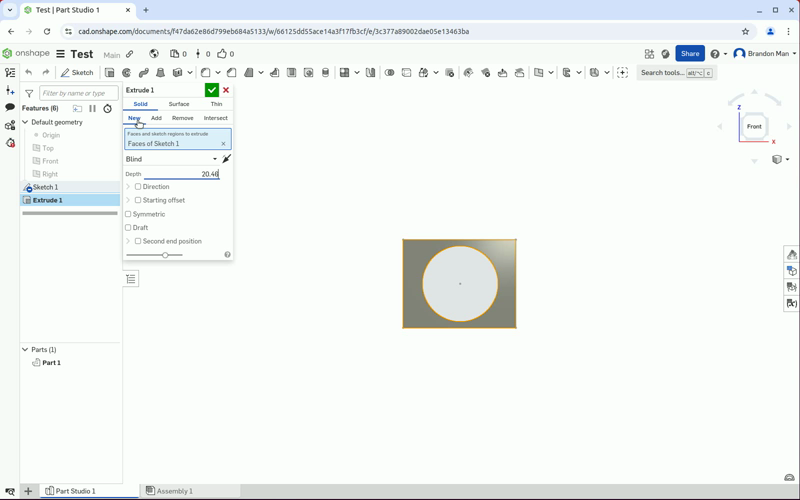
key(tab, 3)
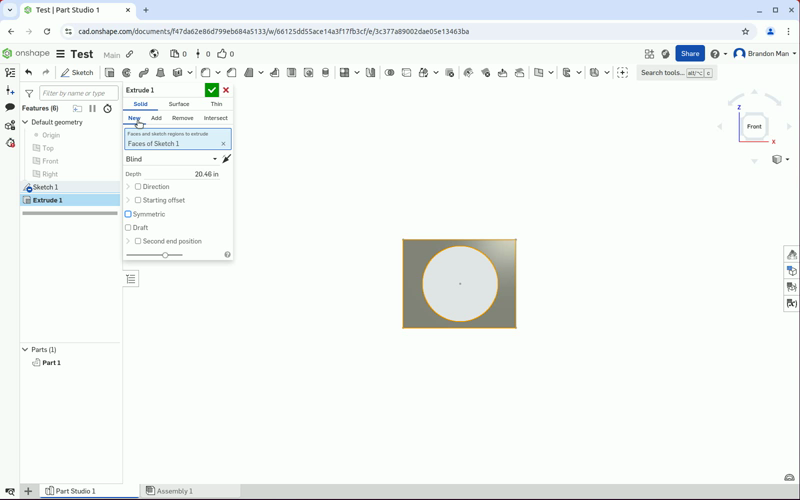
key(tab, 2)
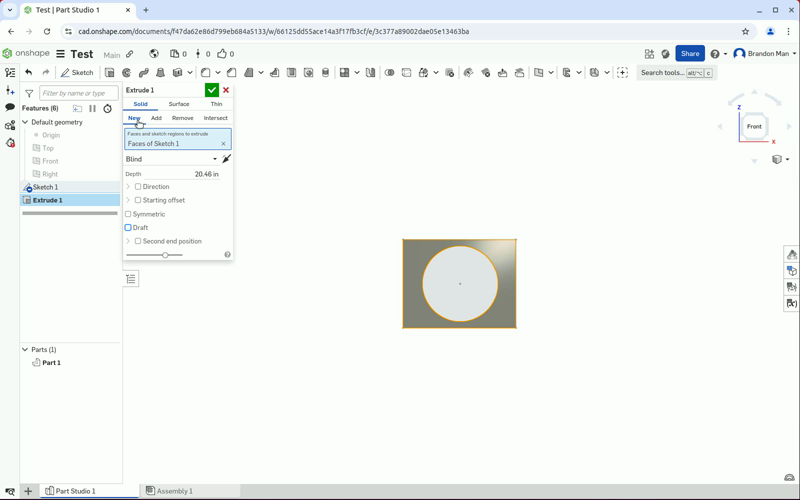
key(space)
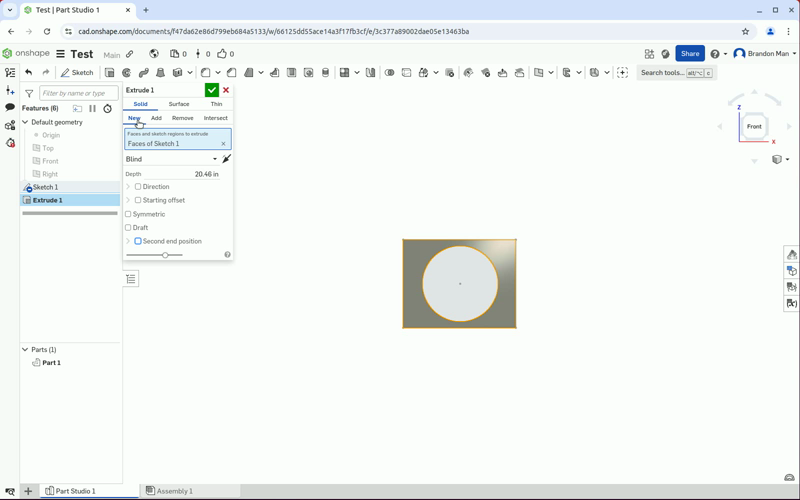
key(tab, 3)
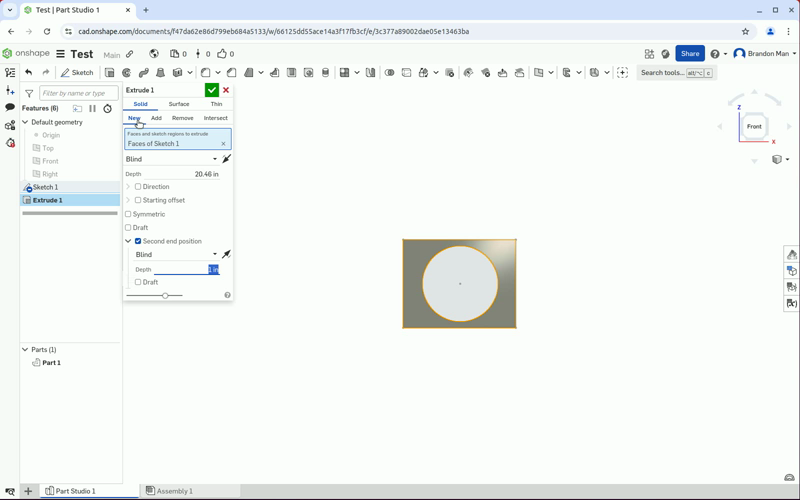
text(20.46)
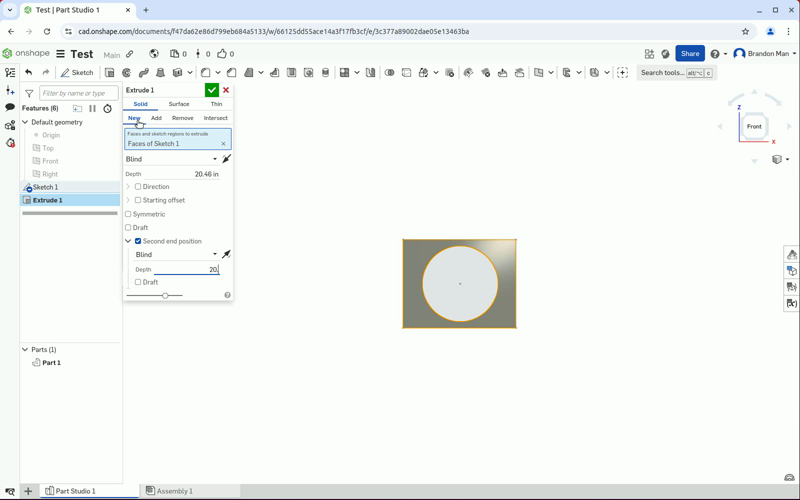
key(enter)
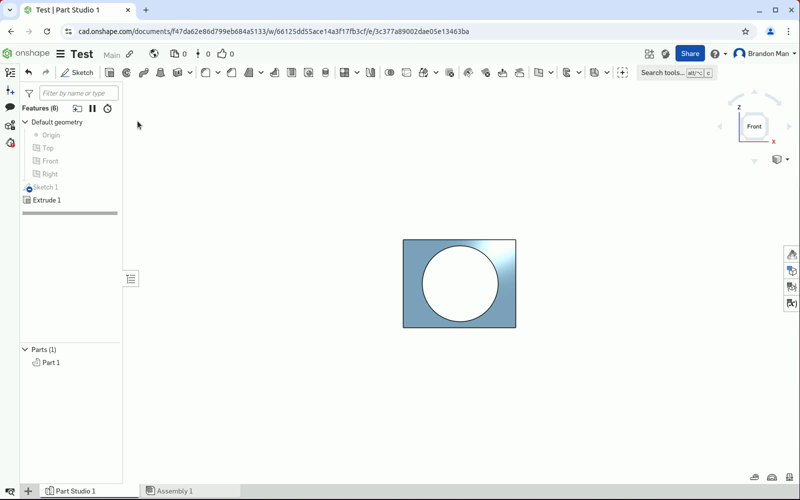
key(shift+h)
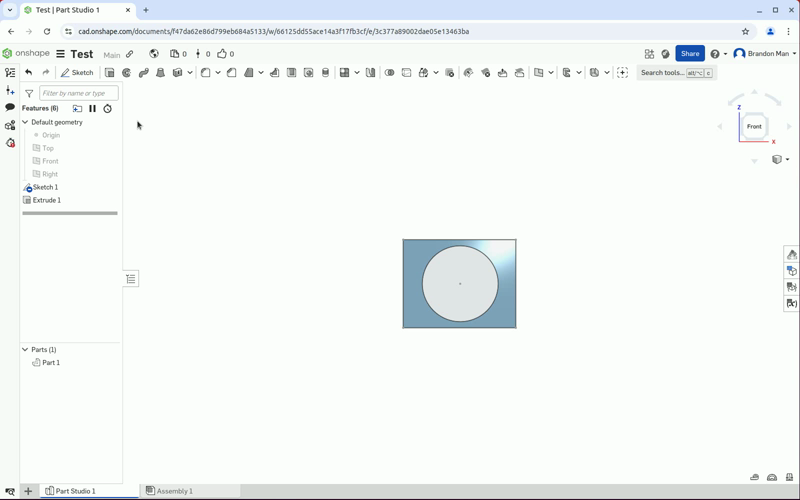
key(shift+h)
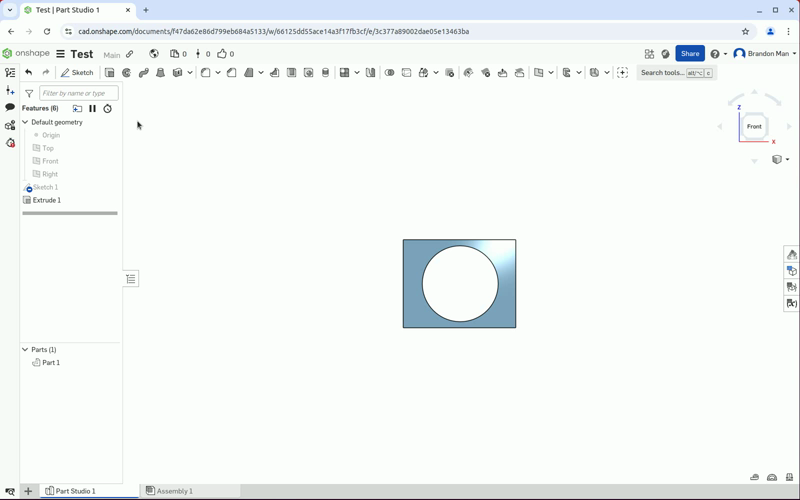
mouse_move(73, 189)
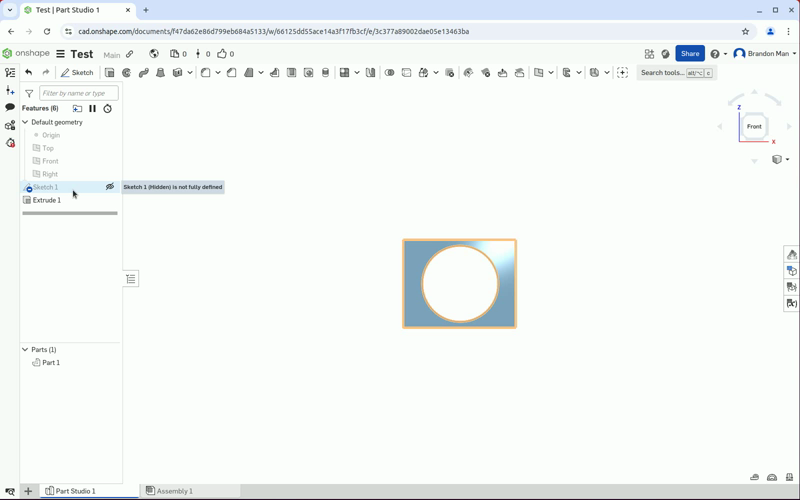
click(73, 189)
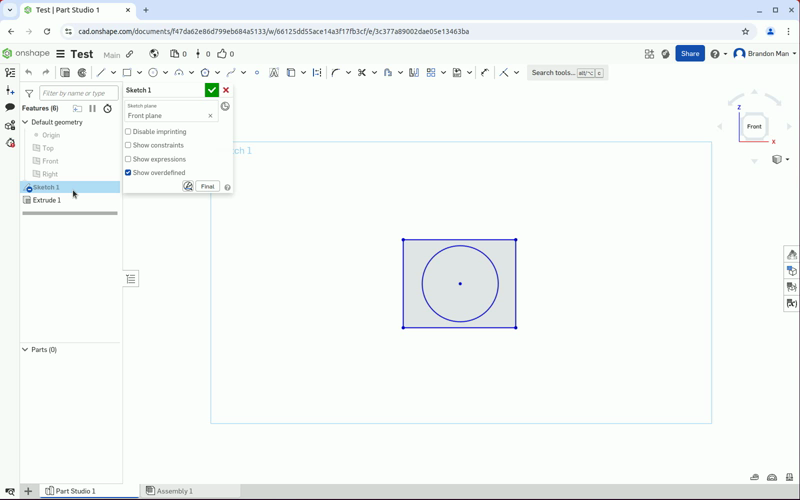
mouse_move(229, 92)
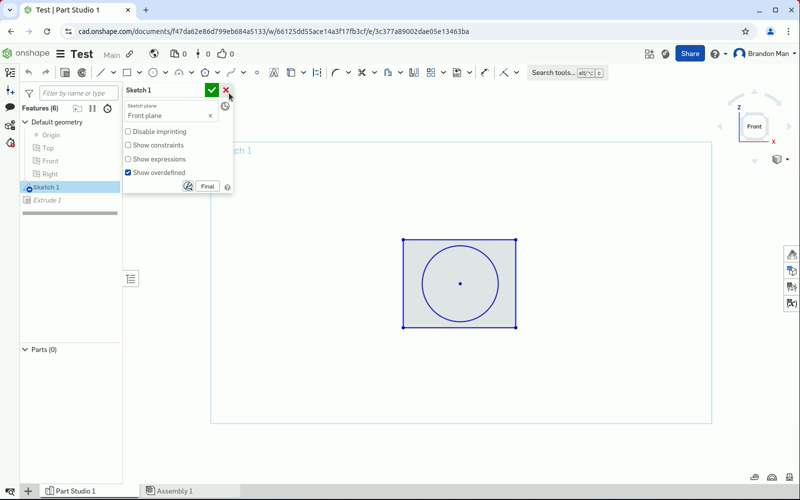
click(229, 92)
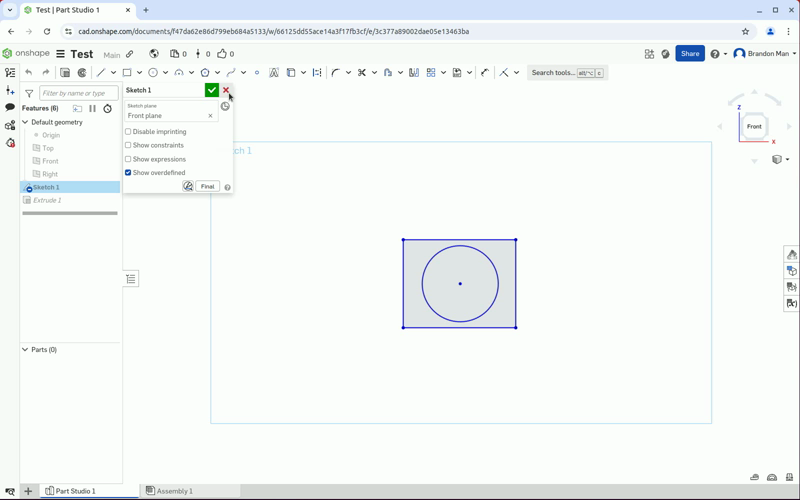
key(shift+s)
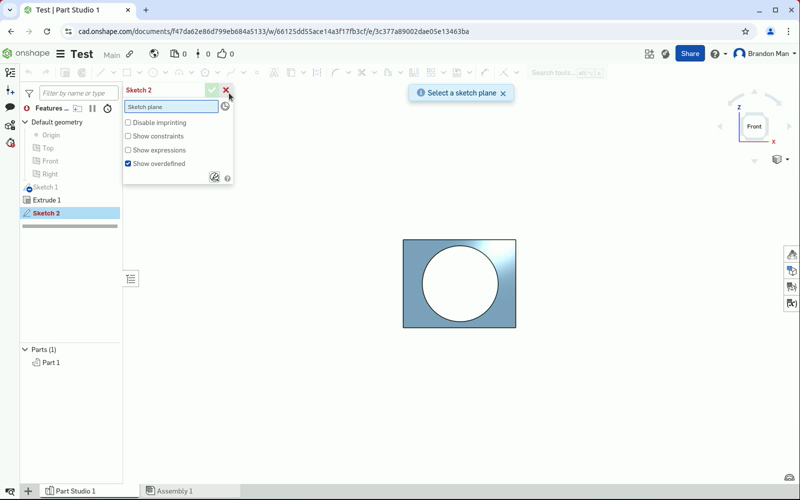
mouse_move(73, 163)
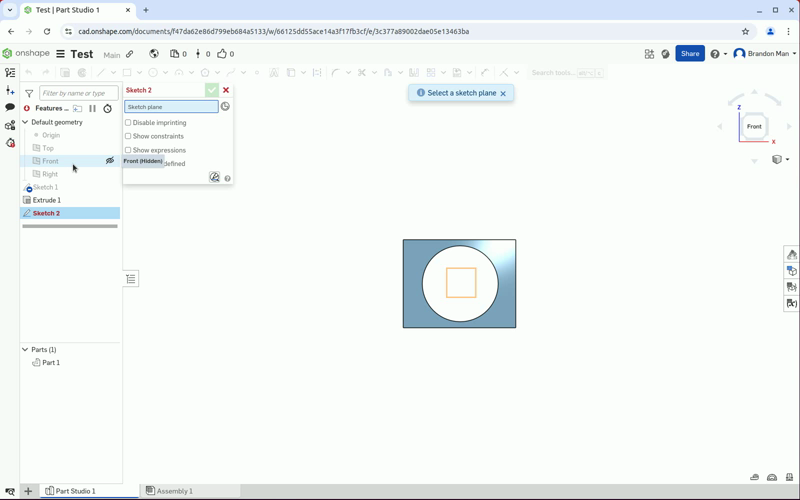
click(73, 163)
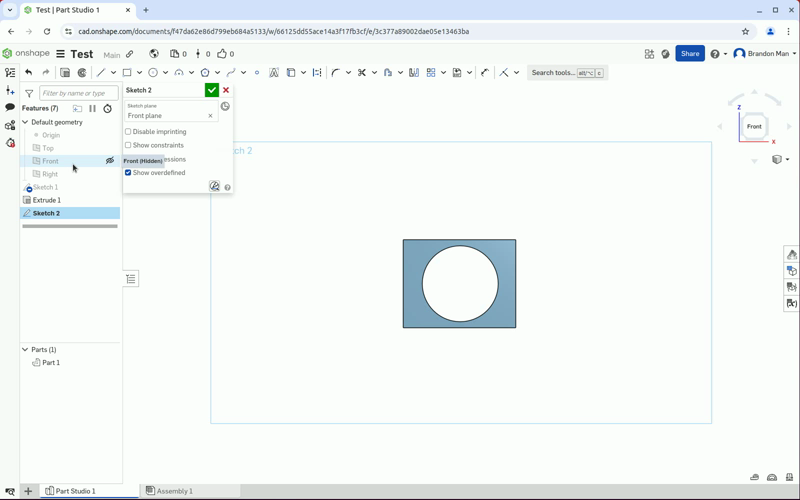
mouse_move(73, 352)
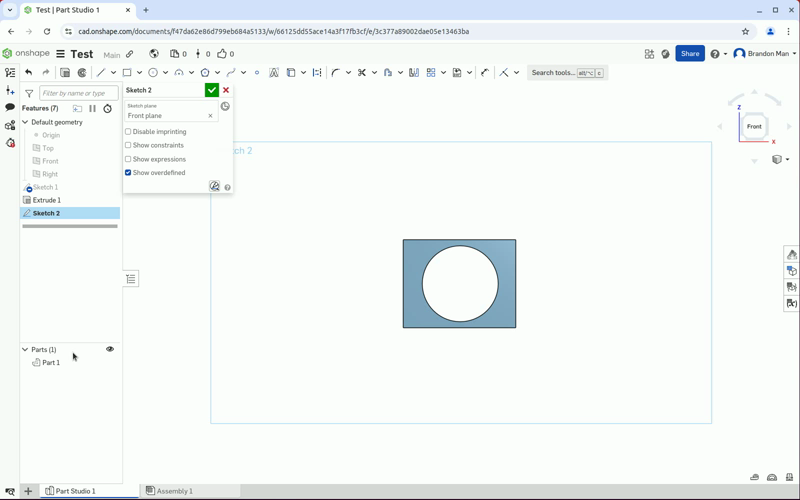
key(y)
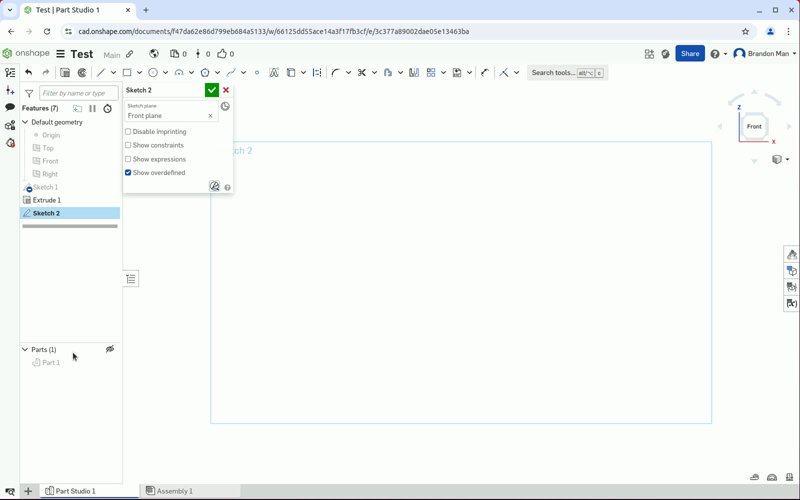
key(c)
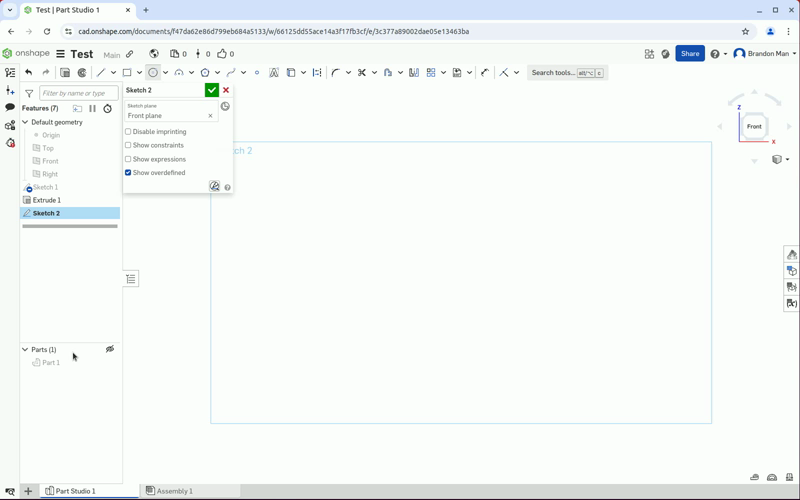
key_down(shift)
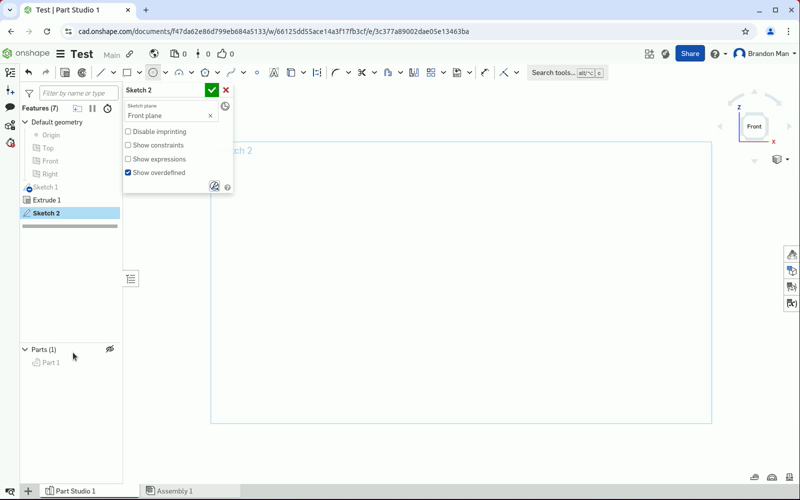
mouse_move(460, 282)
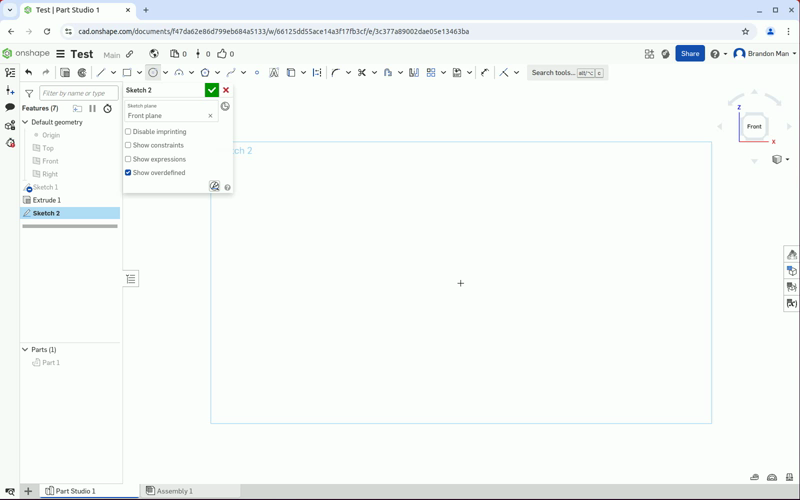
click(460, 282)
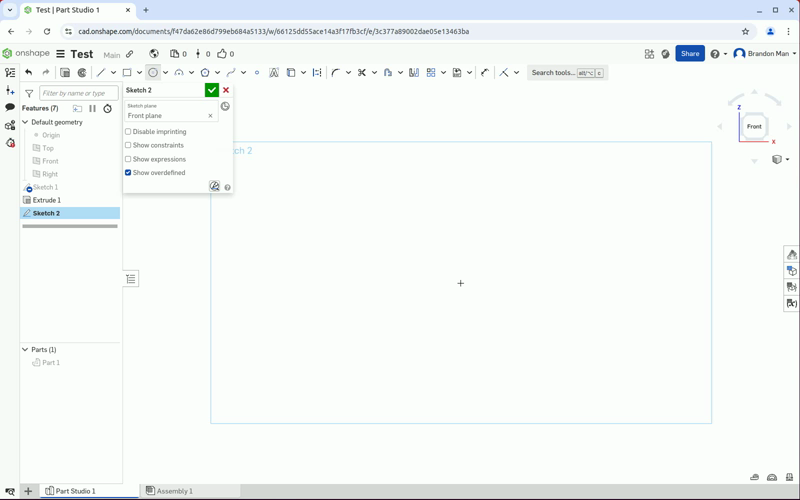
key_up(shift)
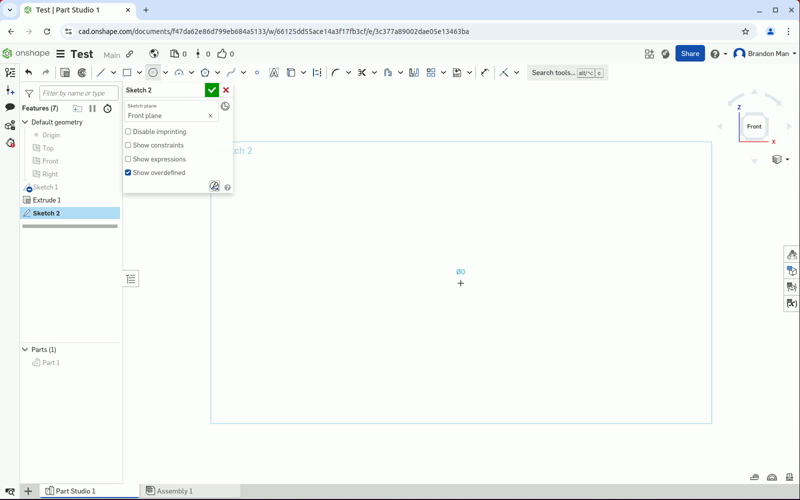
mouse_move(498, 282)
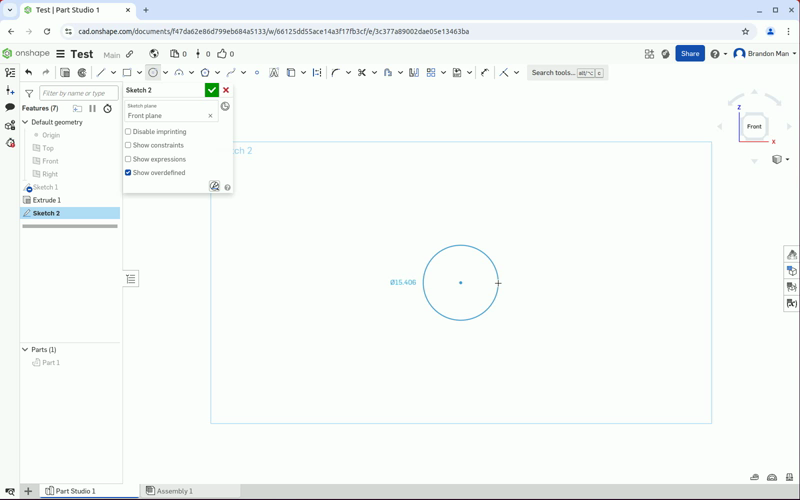
click(498, 282)
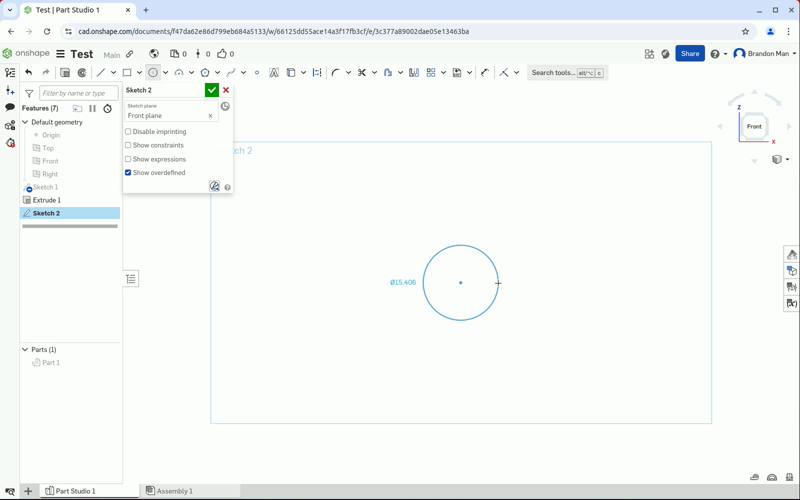
key(esc)
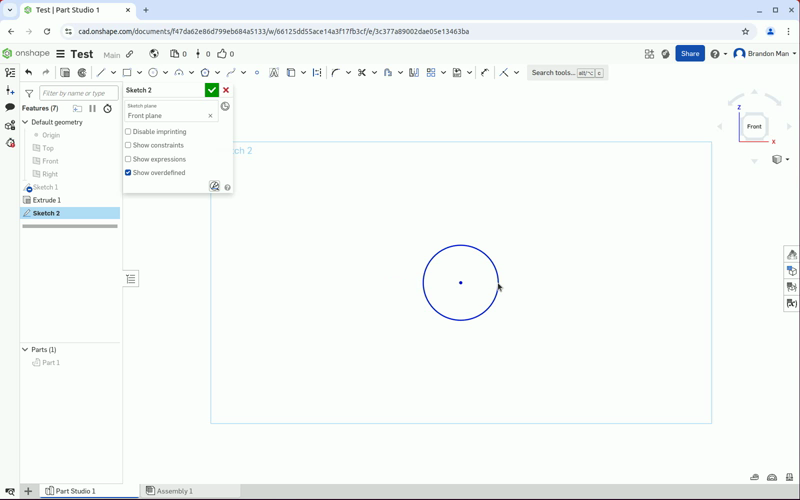
mouse_move(488, 273)
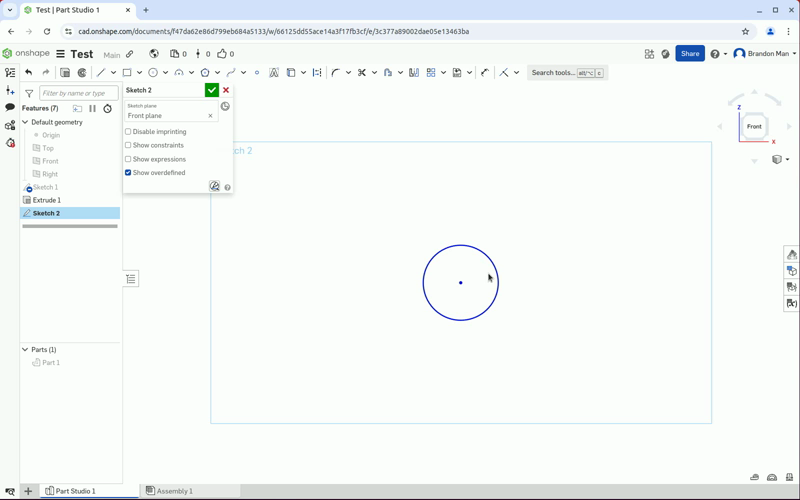
click(488, 273)
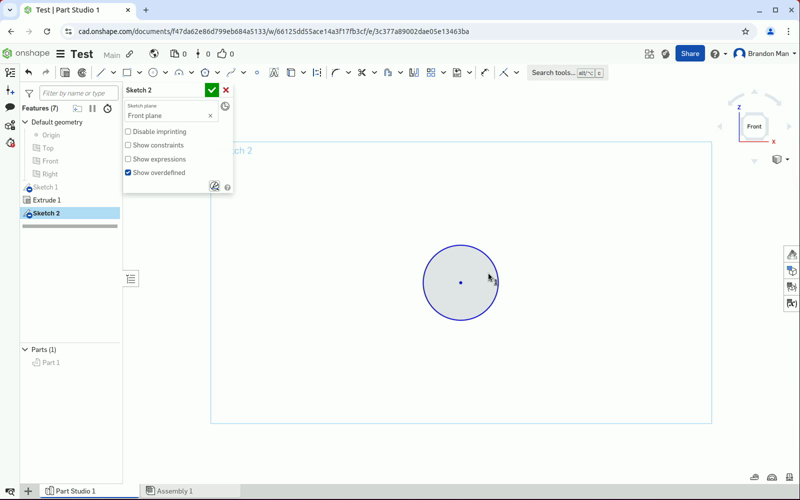
mouse_move(73, 352)
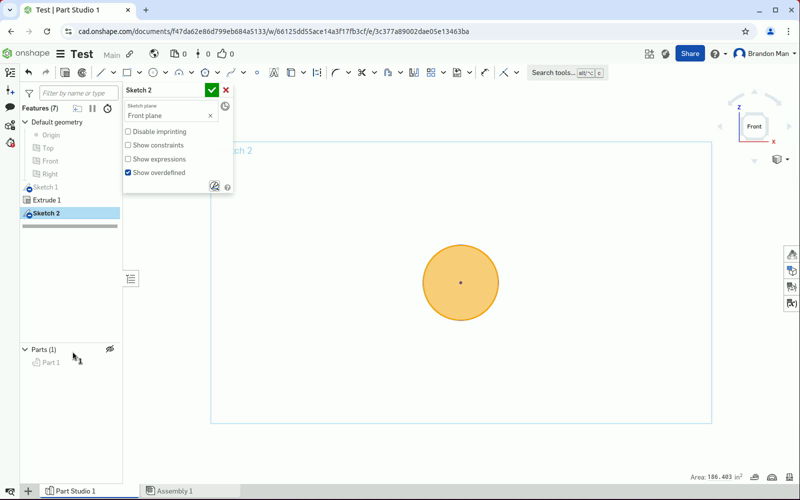
key(shift+y)
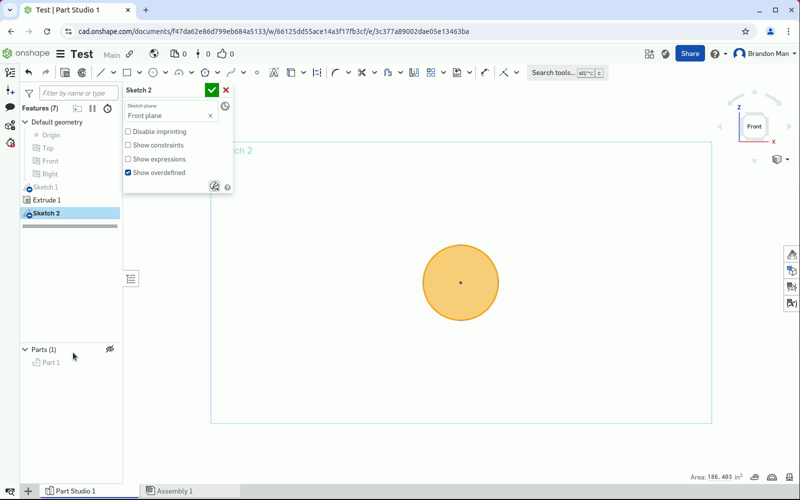
key(shift+e)
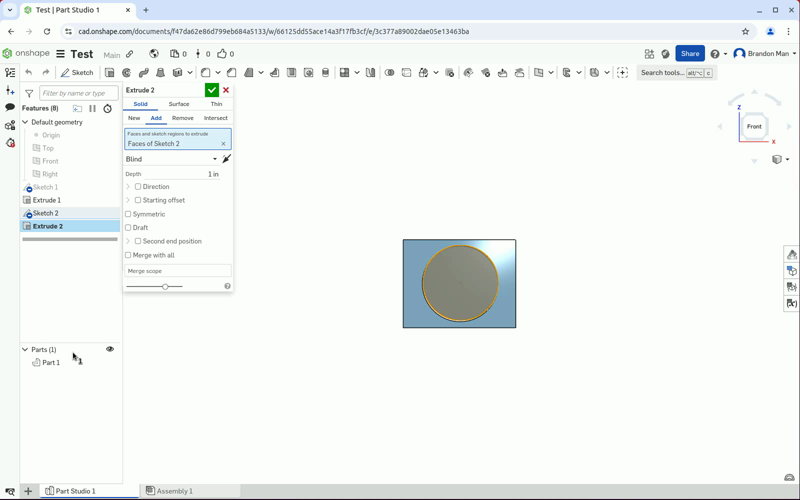
mouse_move(143, 106)
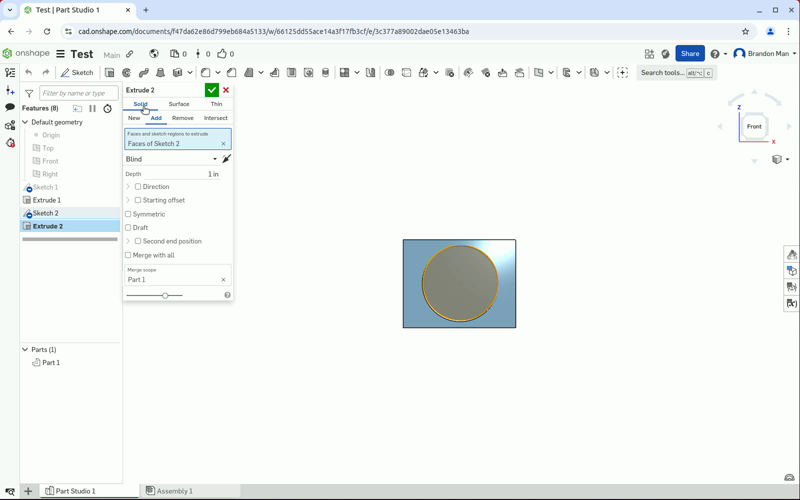
click(143, 106)
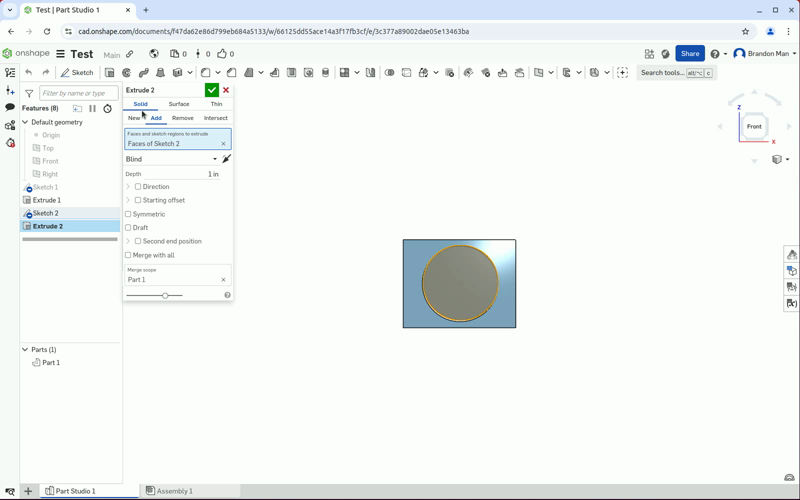
mouse_move(137, 120)
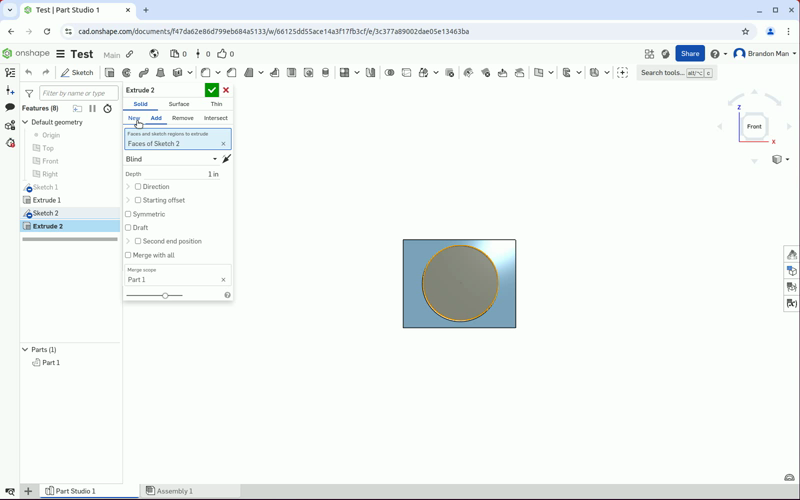
click(137, 120)
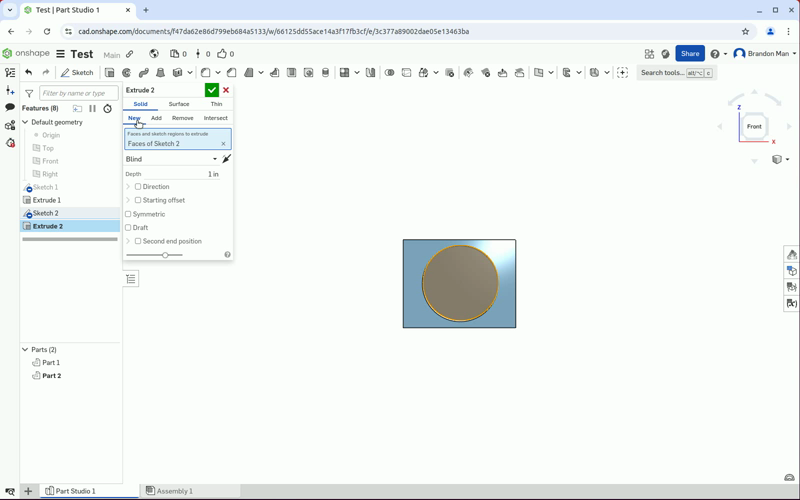
key(tab, 4)
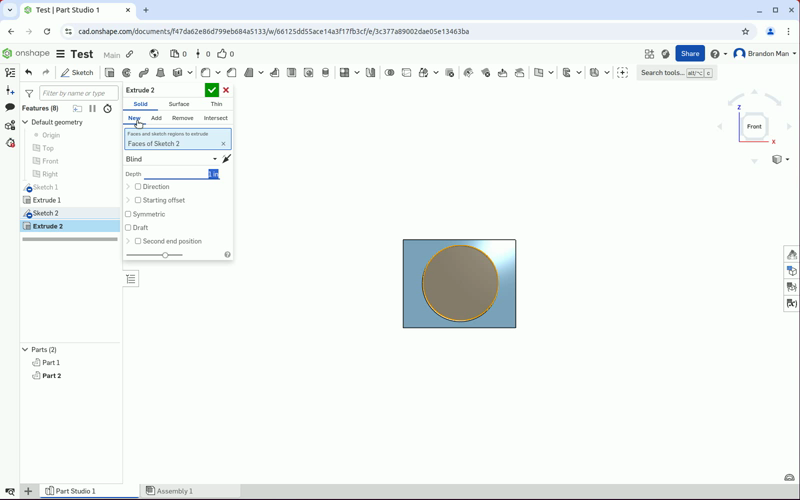
text(23.108)
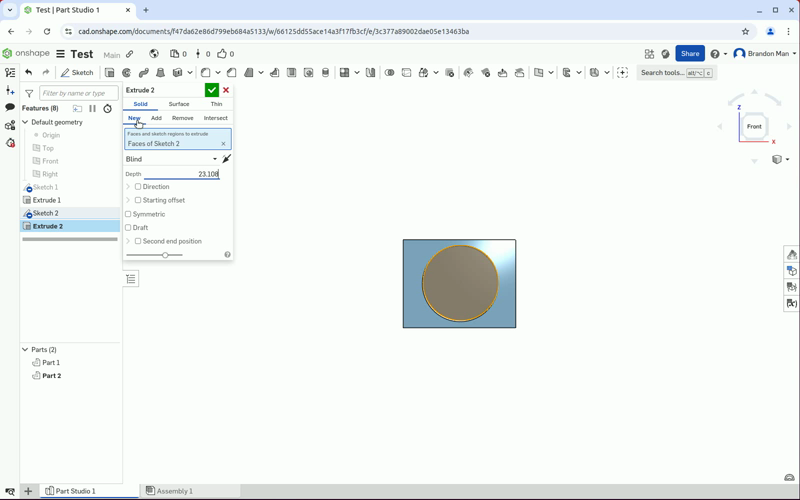
key(tab, 3)
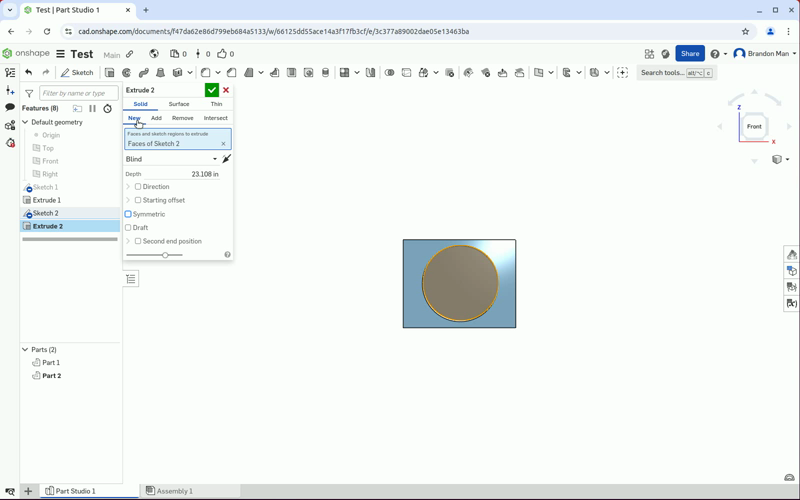
key(tab, 2)
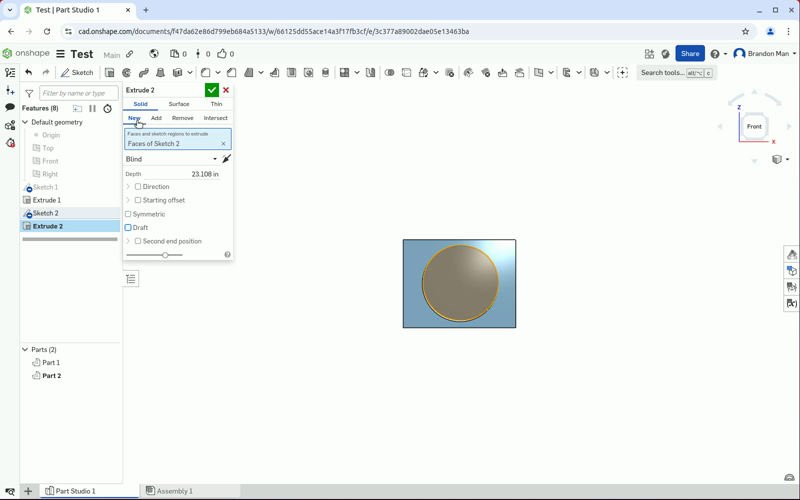
key(space)
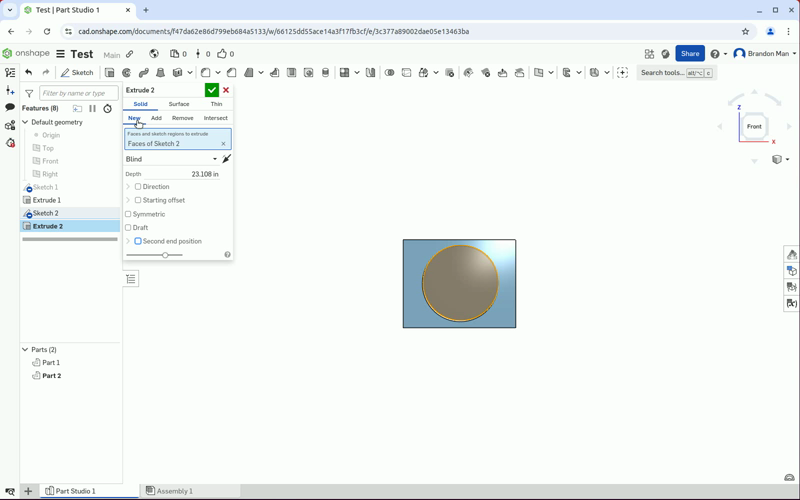
key(tab, 3)
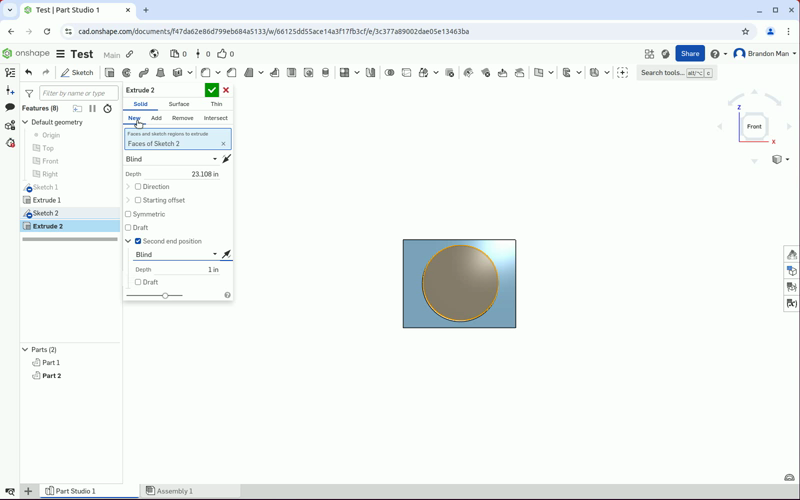
text(22.868)
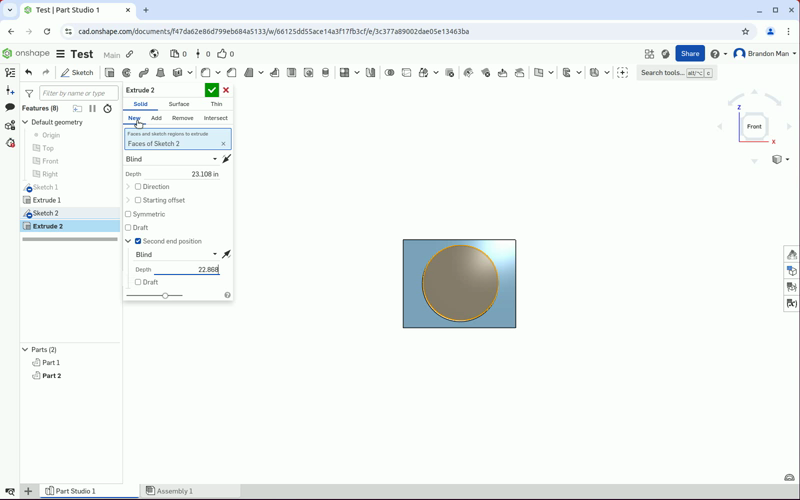
key(enter)
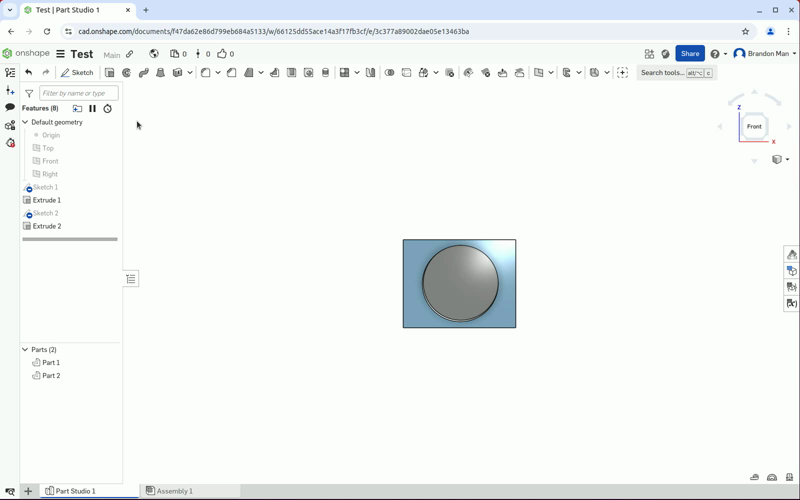
key(shift+h)
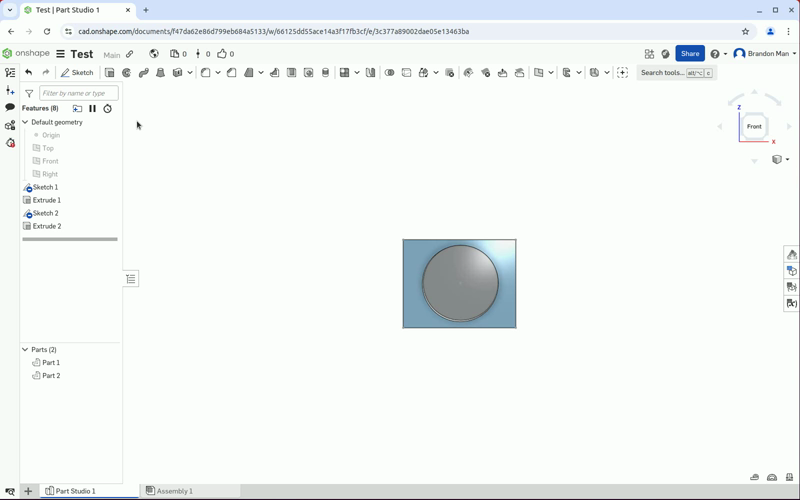
key(shift+h)
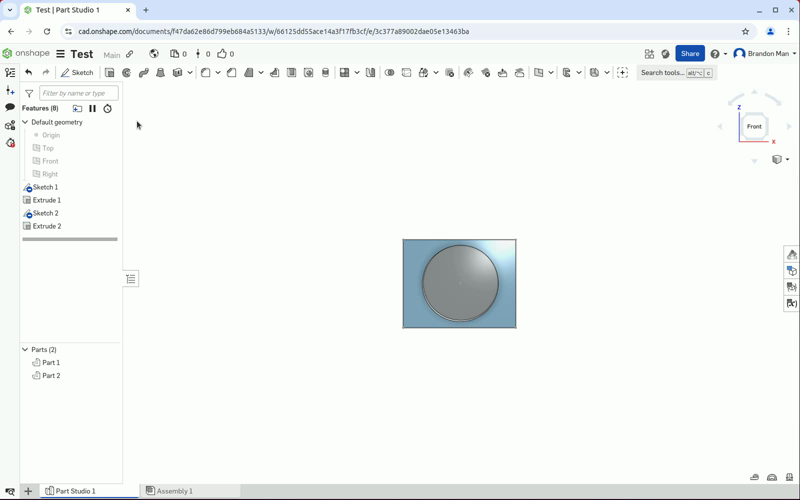
key(shift+7)
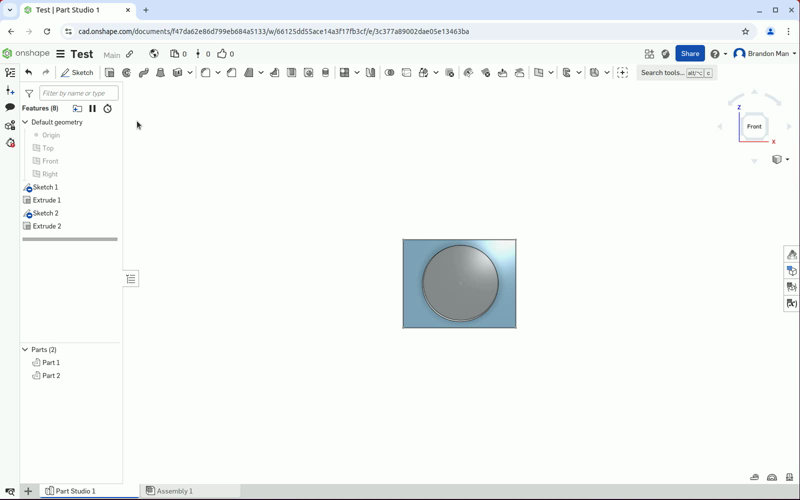
key(left, 2)
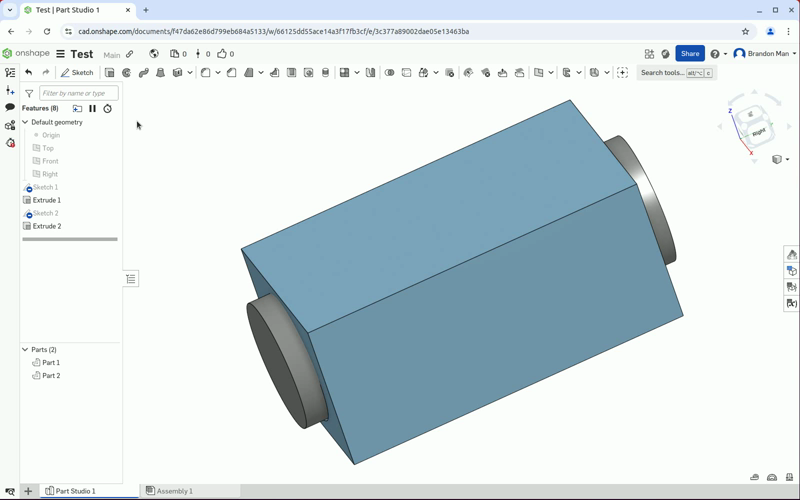
key(down, 2)
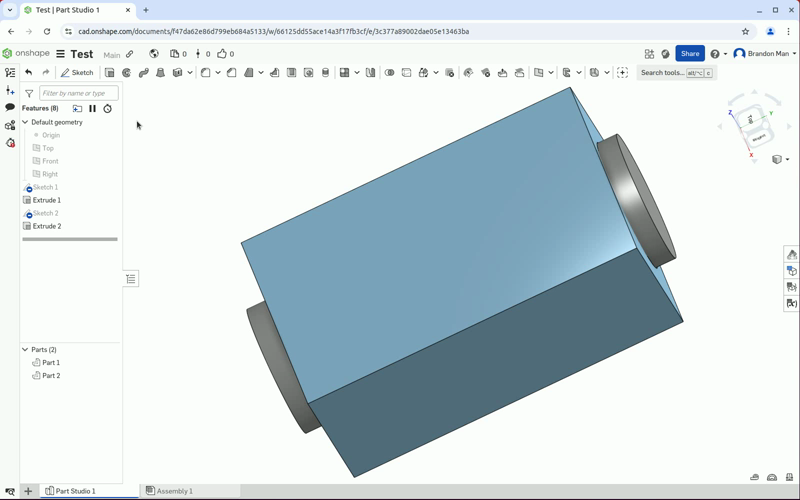
key(up, 2)
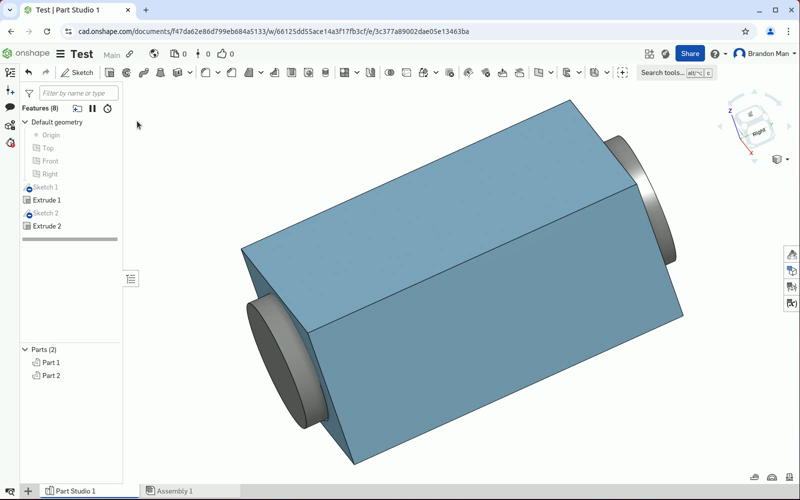
key(right, 2)
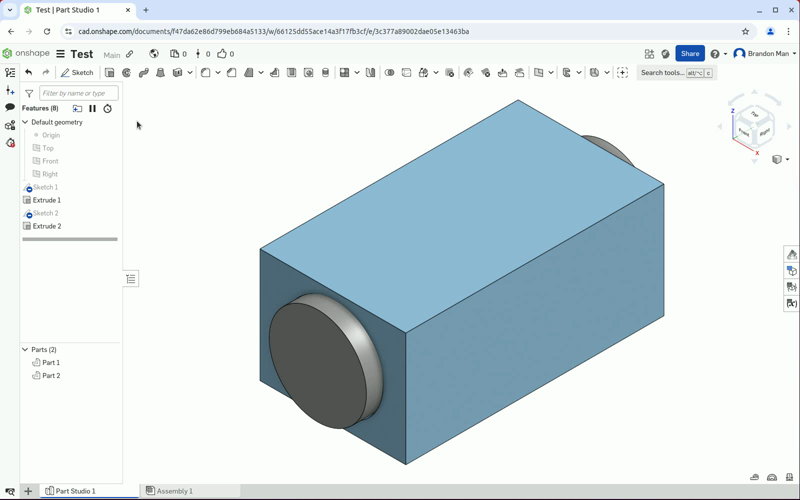
mouse_move(73, 189)
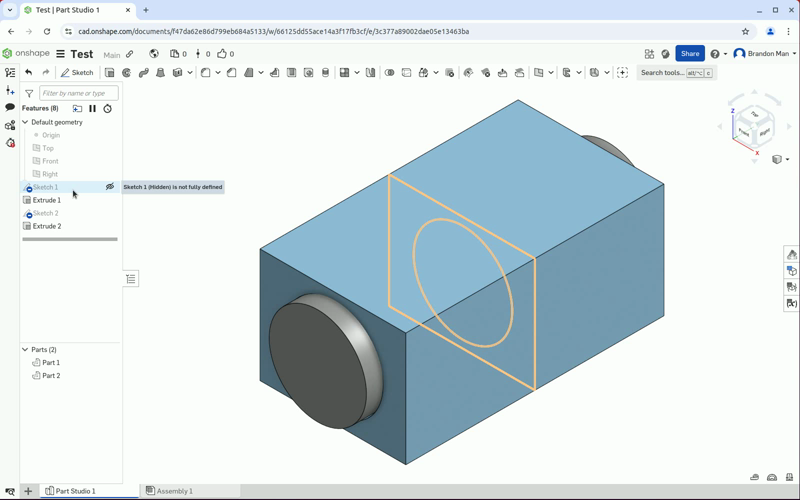
click(73, 189)